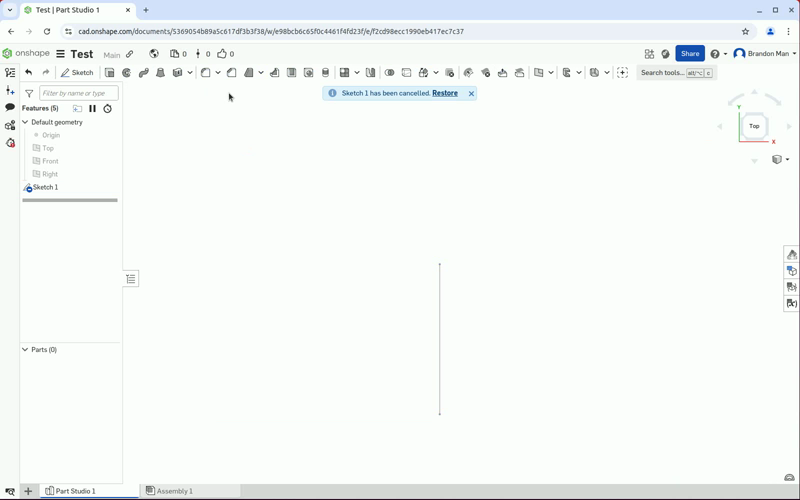
key(shift+h)
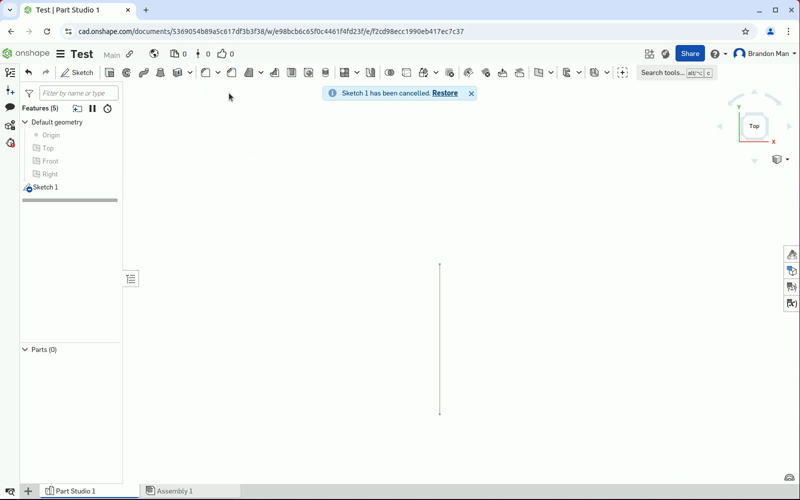
key(shift+s)
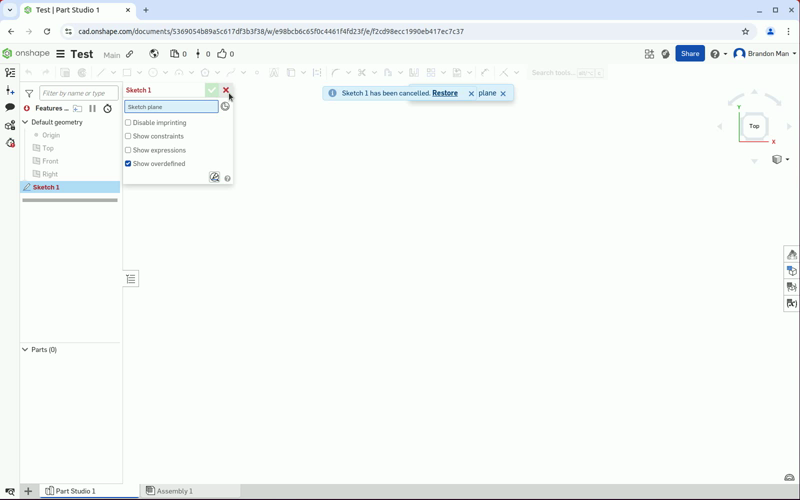
mouse_move(73, 150)
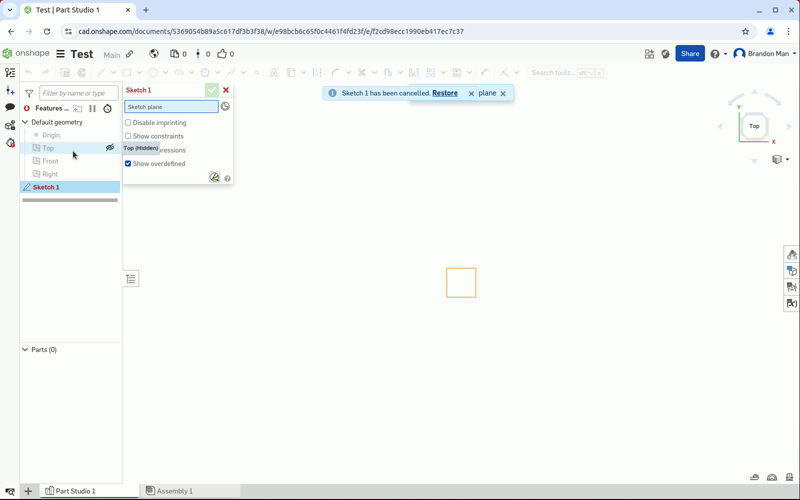
click(73, 150)
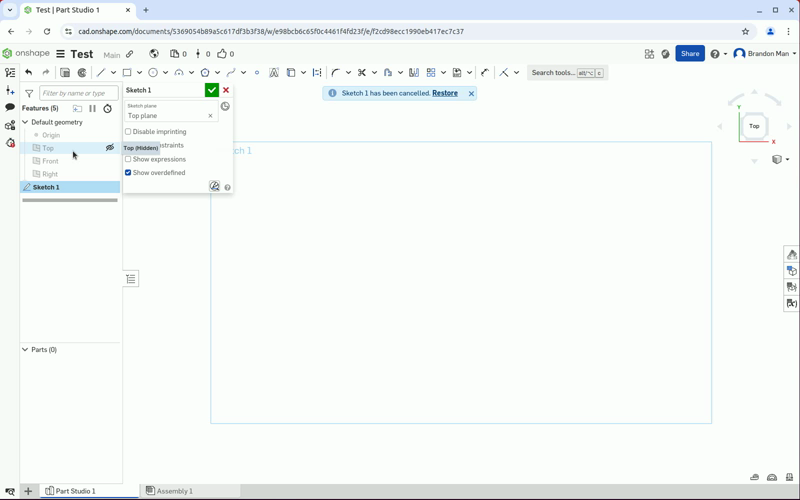
mouse_move(73, 352)
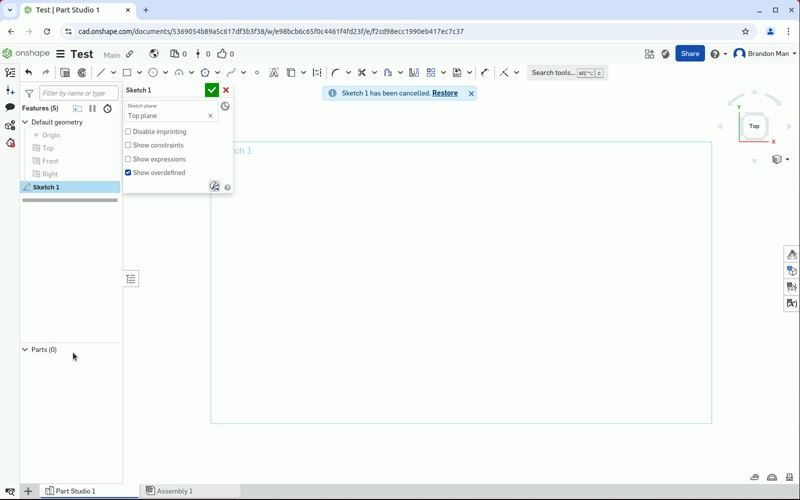
key(y)
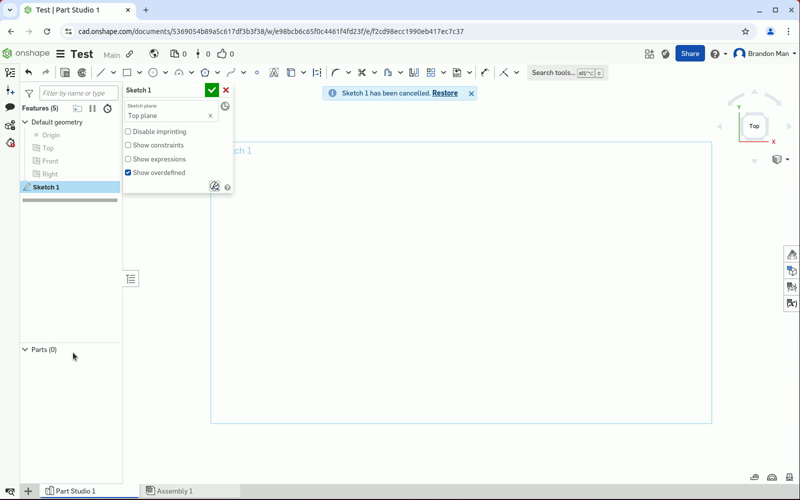
key(a)
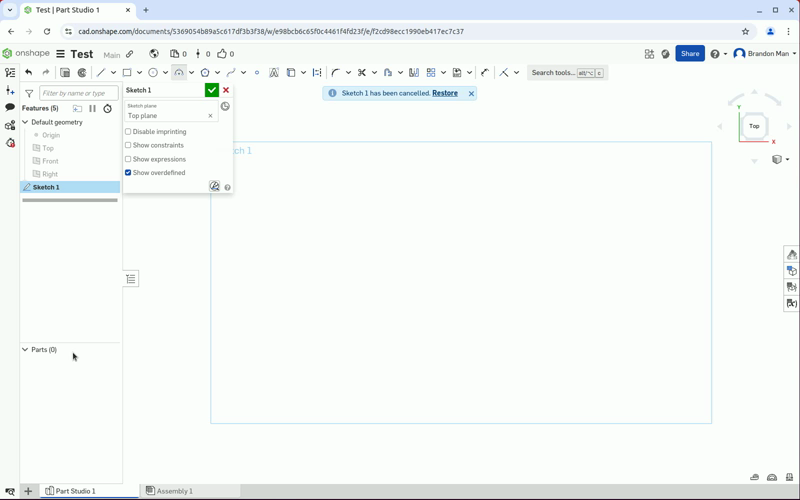
key_down(shift)
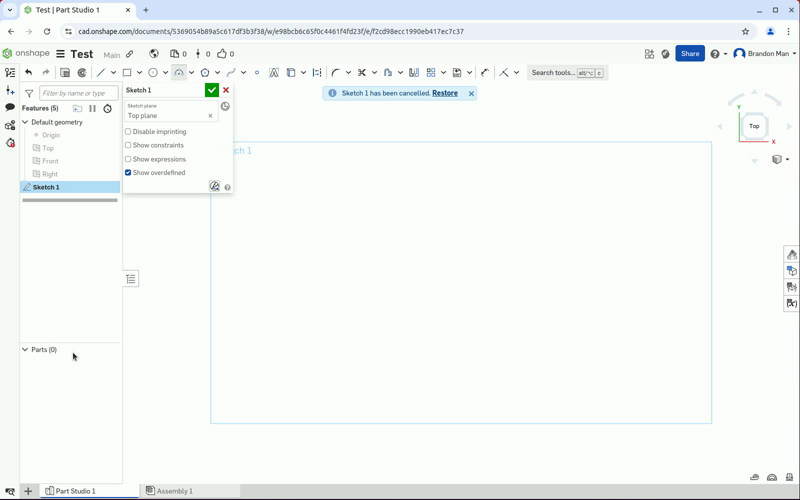
mouse_move(460, 245)
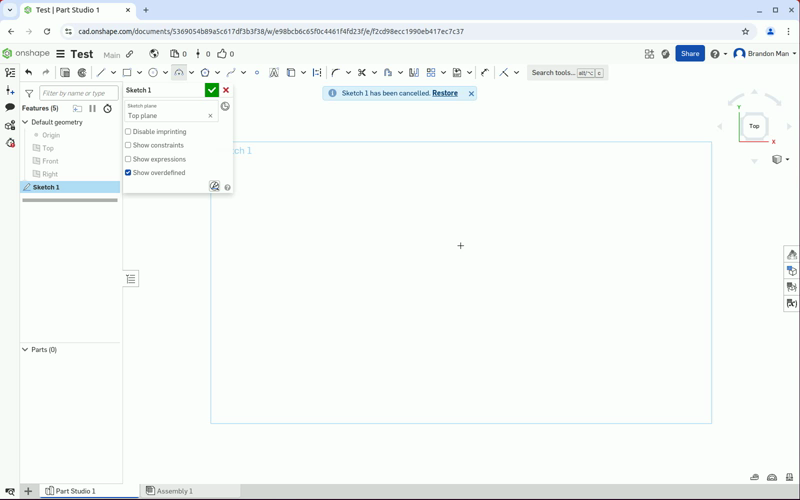
click(460, 245)
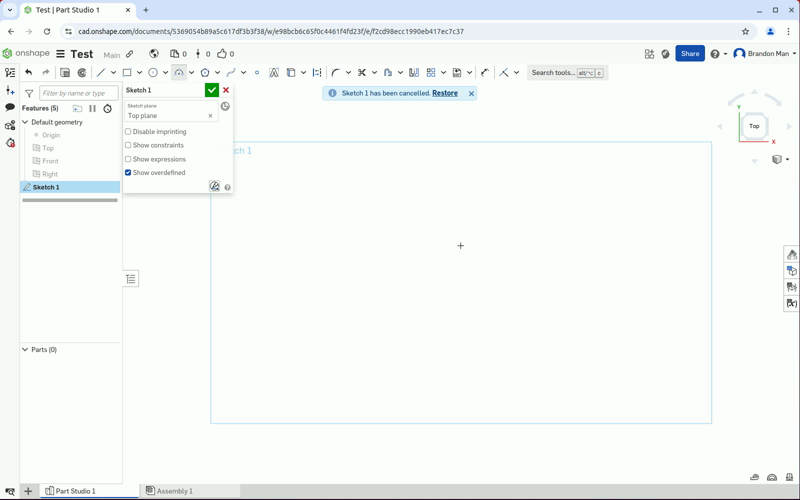
key_up(shift)
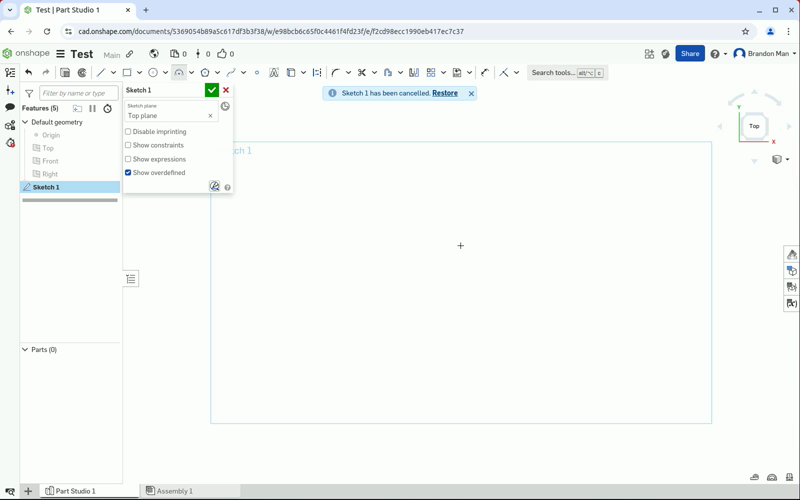
key_down(shift)
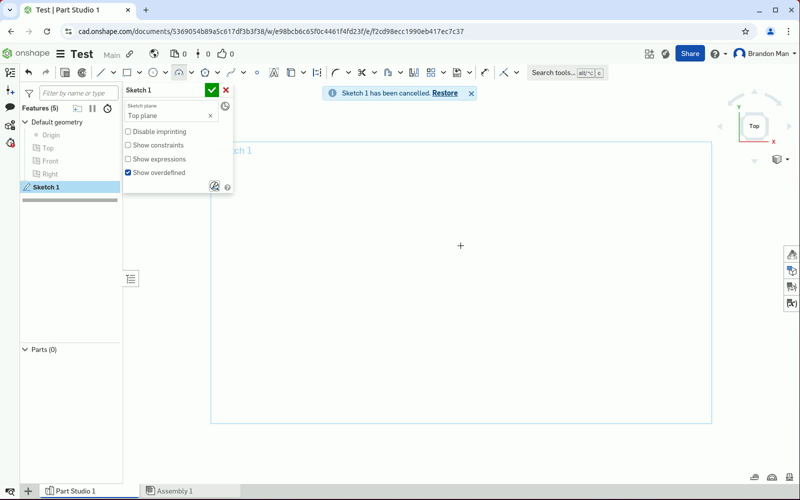
mouse_move(487, 308)
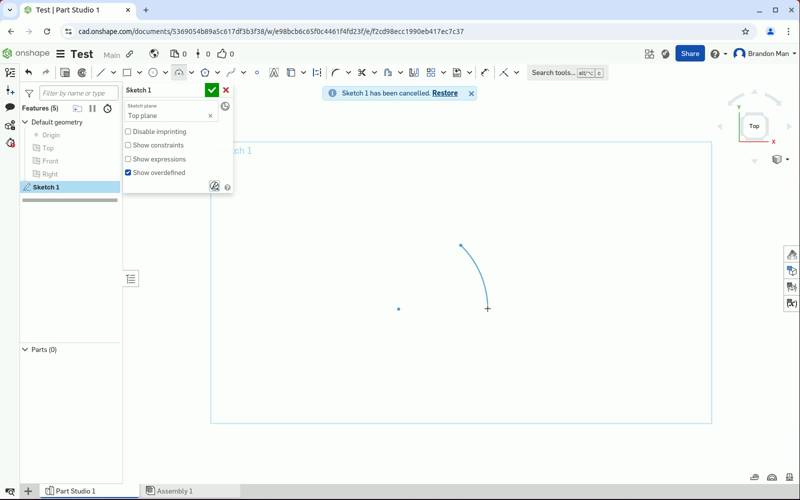
click(487, 308)
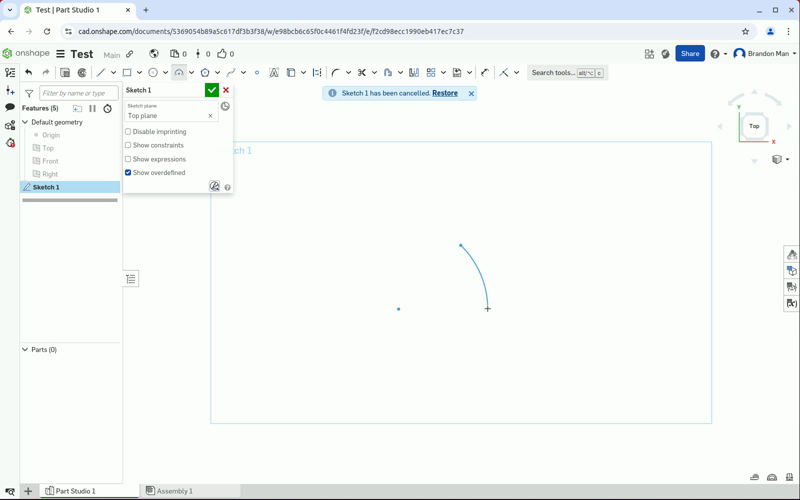
mouse_move(426, 297)
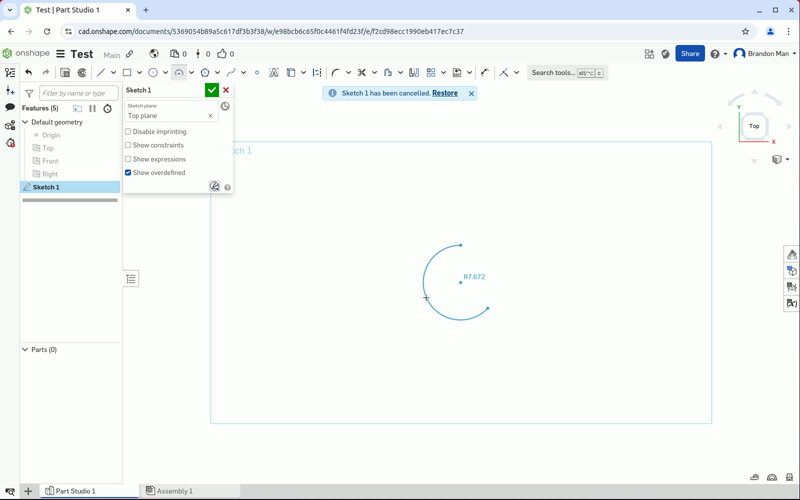
click(426, 297)
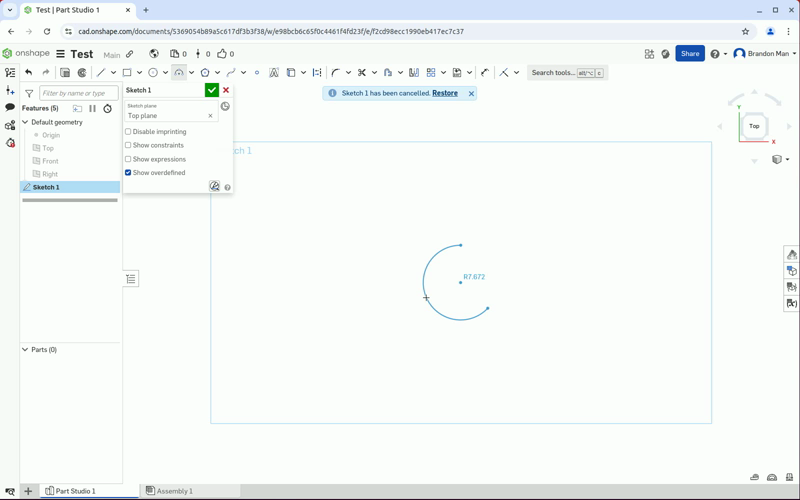
key_up(shift)
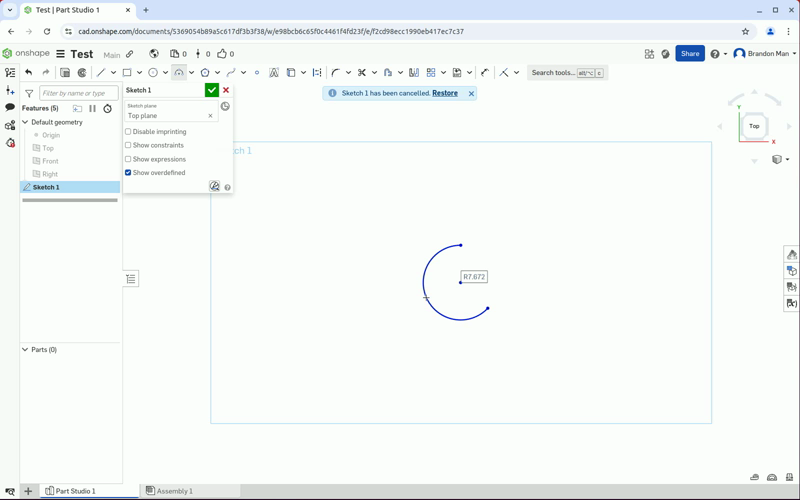
key(esc)
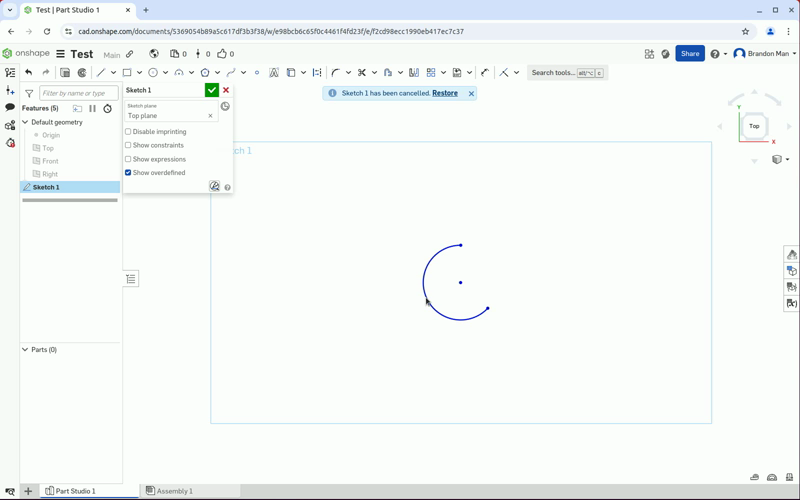
key(l)
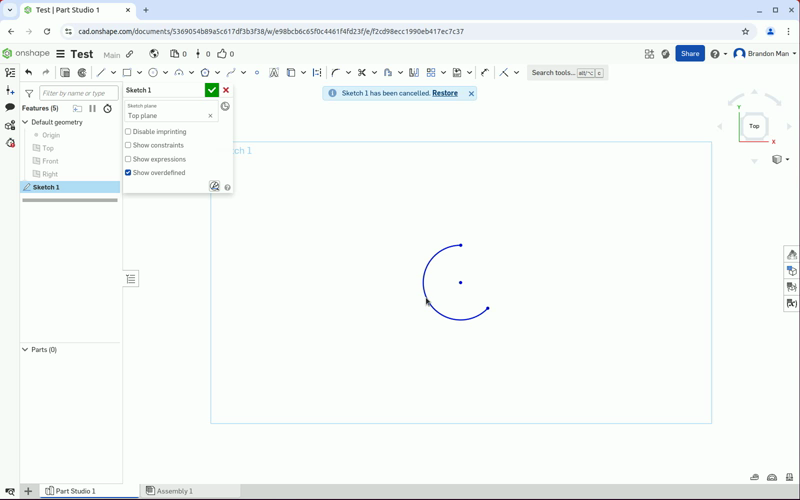
mouse_move(487, 308)
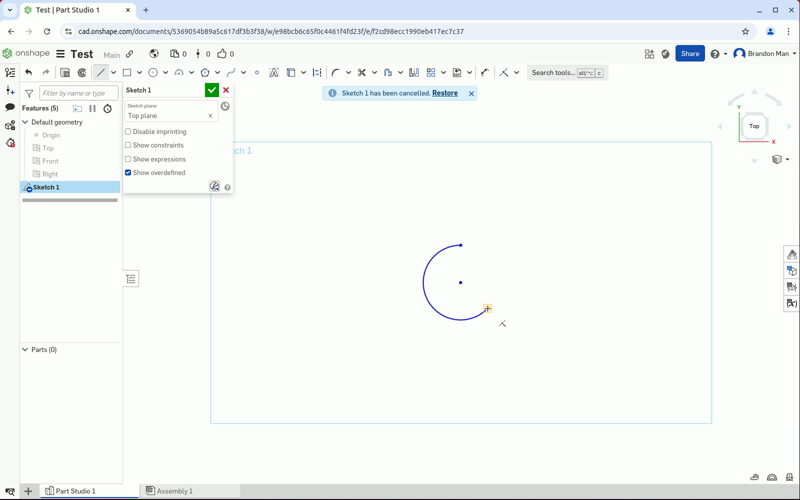
click(487, 308)
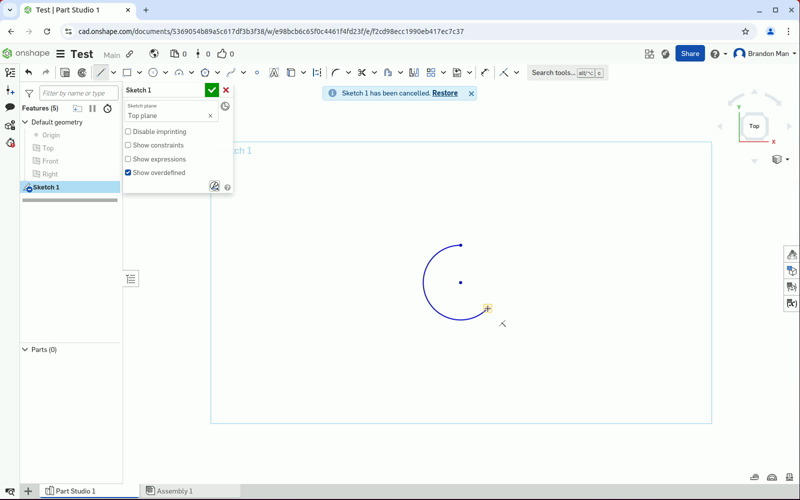
key_down(shift)
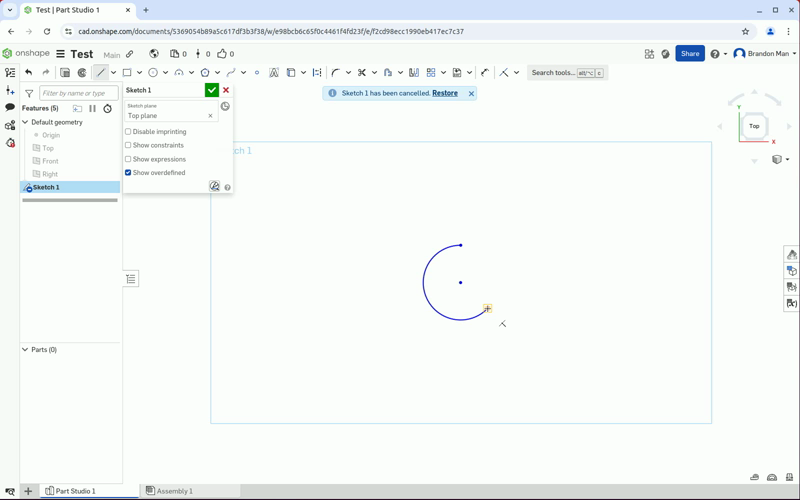
mouse_move(570, 308)
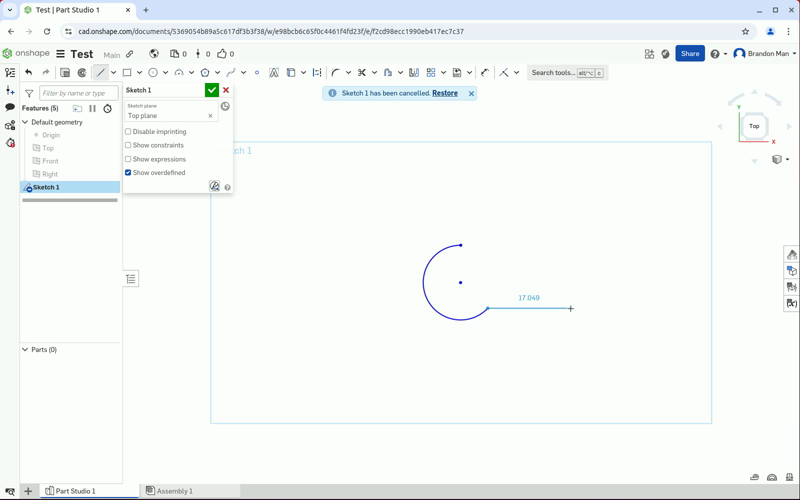
click(570, 308)
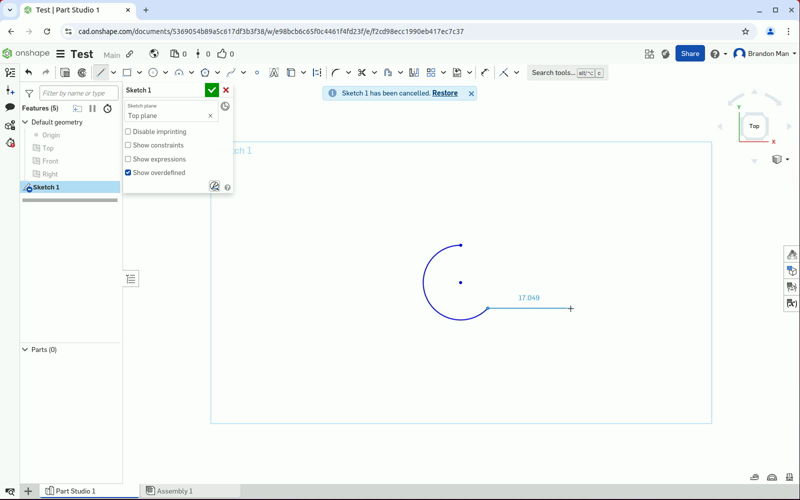
key_up(shift)
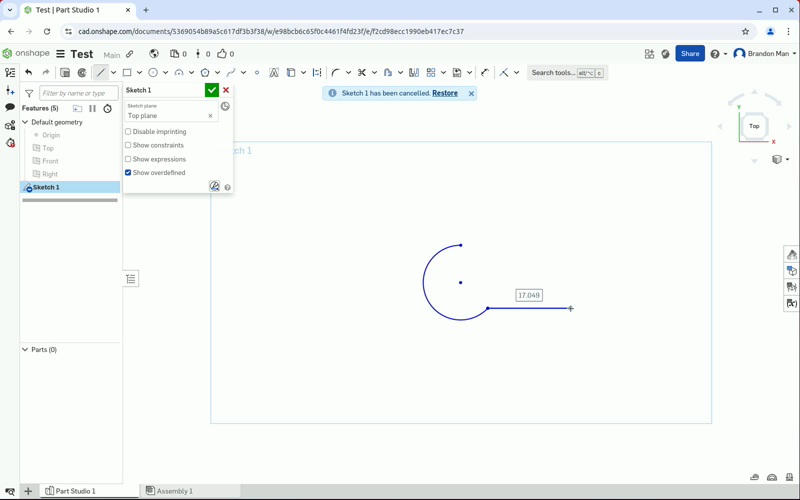
key(esc)
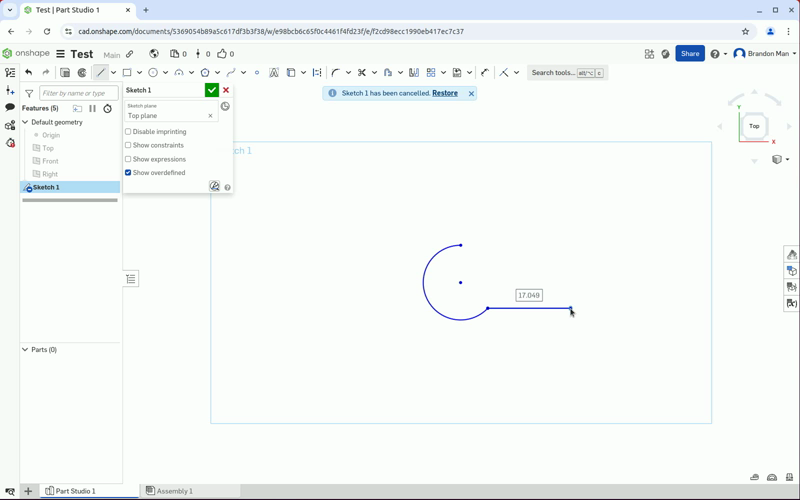
key(a)
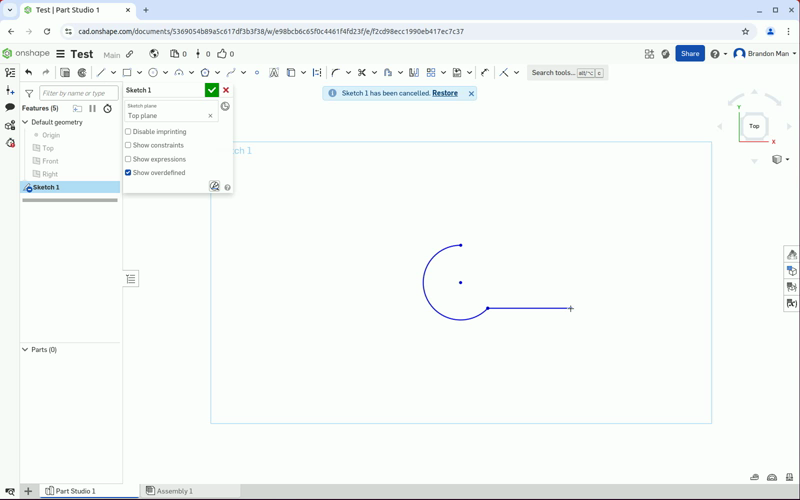
mouse_move(570, 308)
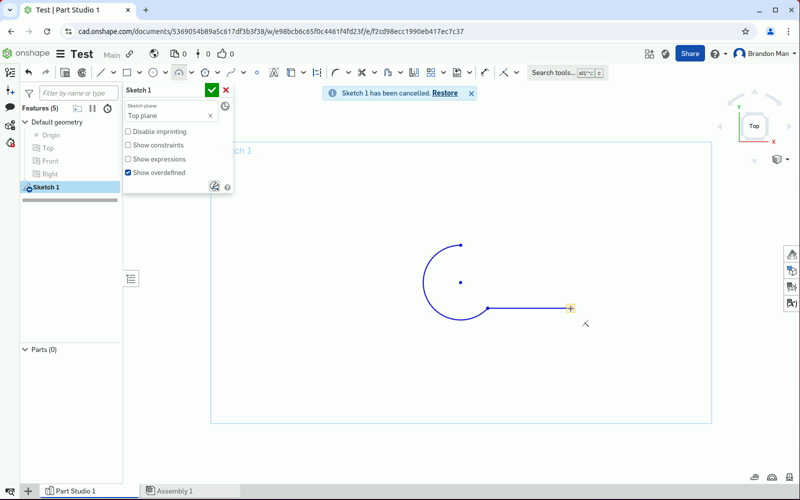
click(570, 308)
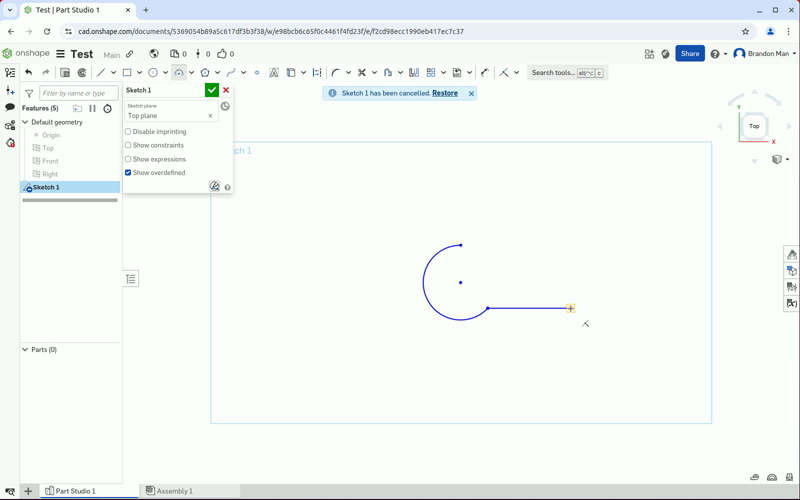
key_down(shift)
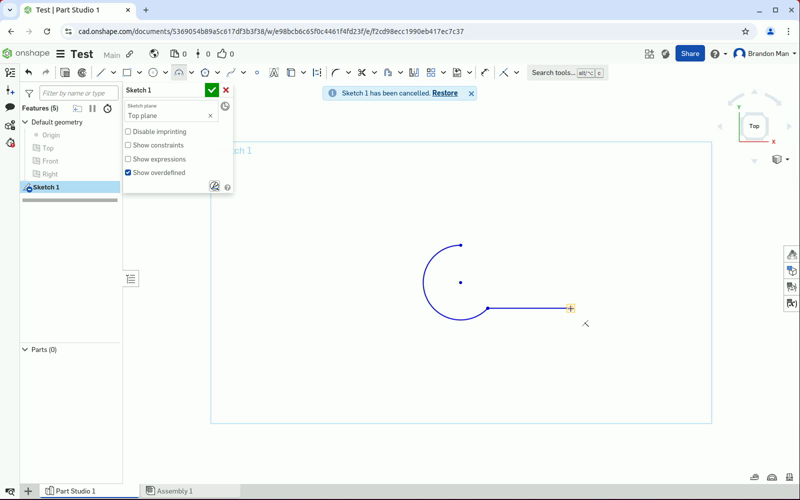
mouse_move(566, 245)
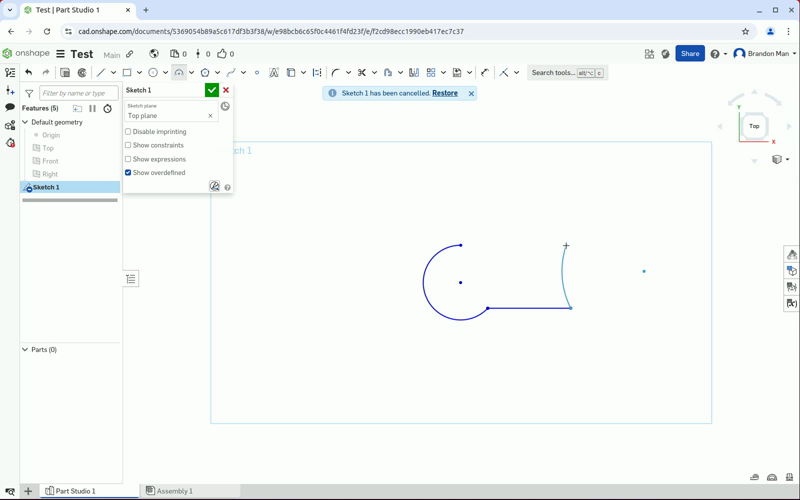
click(566, 245)
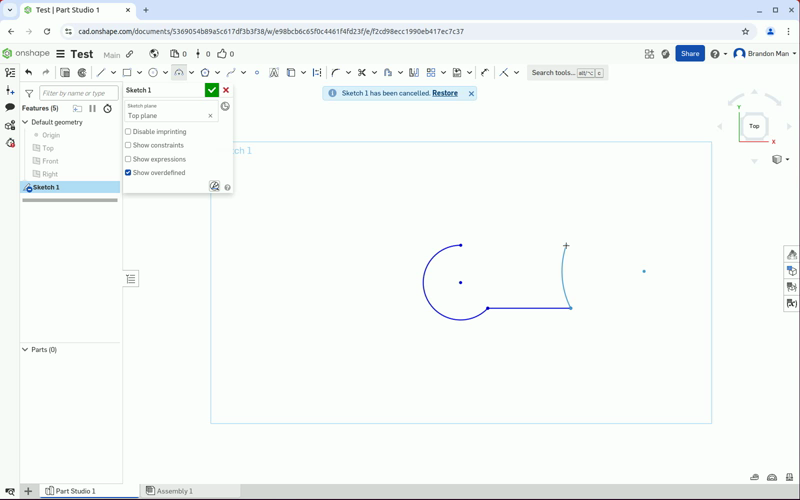
mouse_move(347, 293)
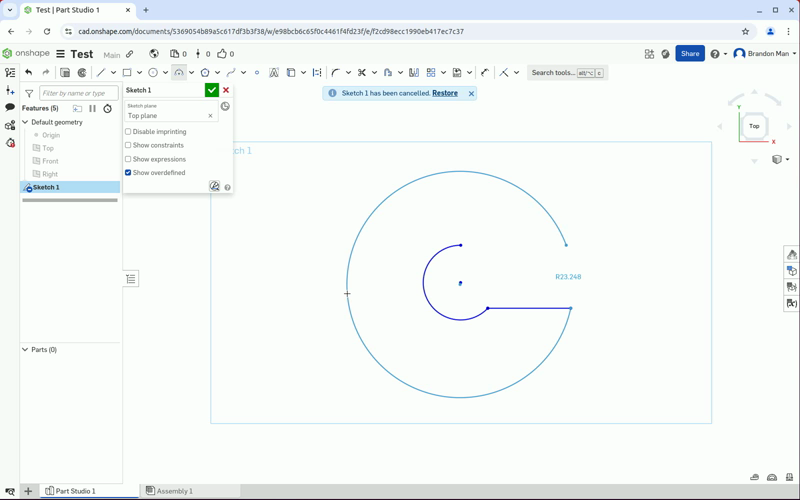
click(347, 293)
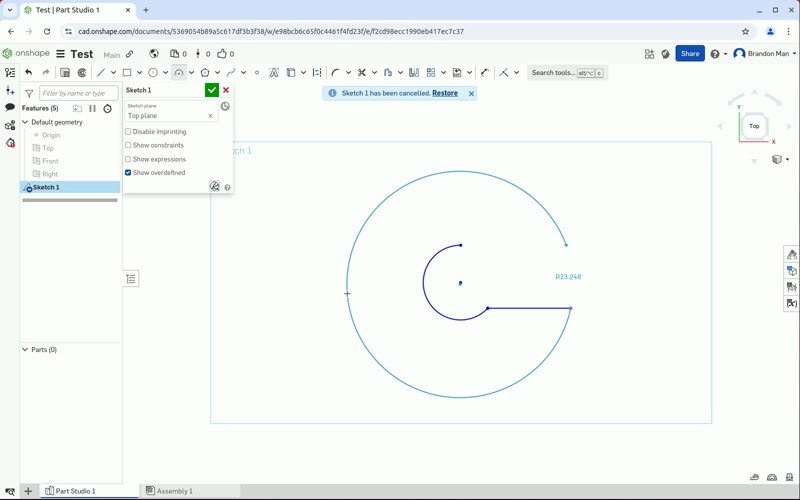
key_up(shift)
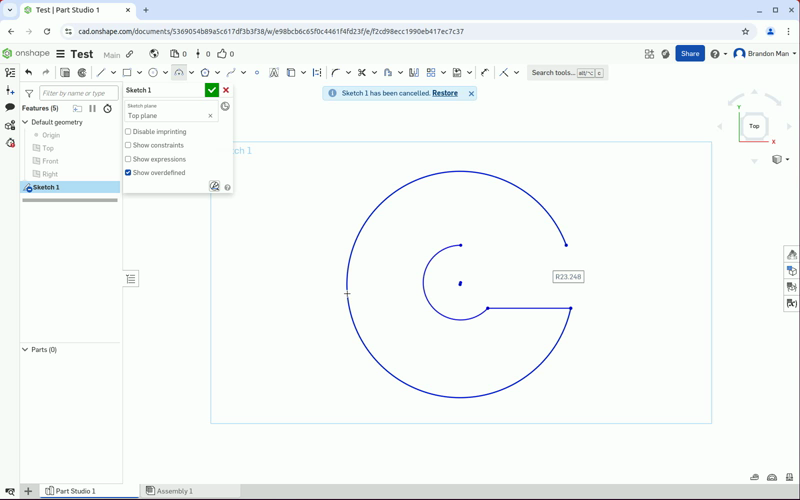
key(esc)
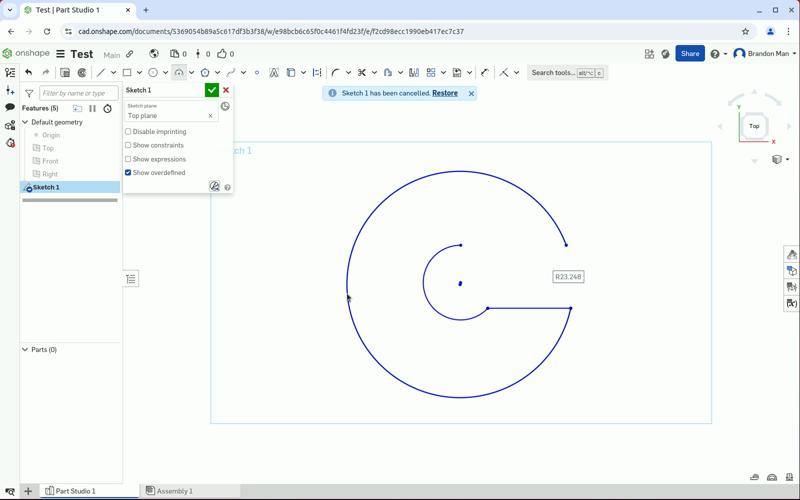
key(l)
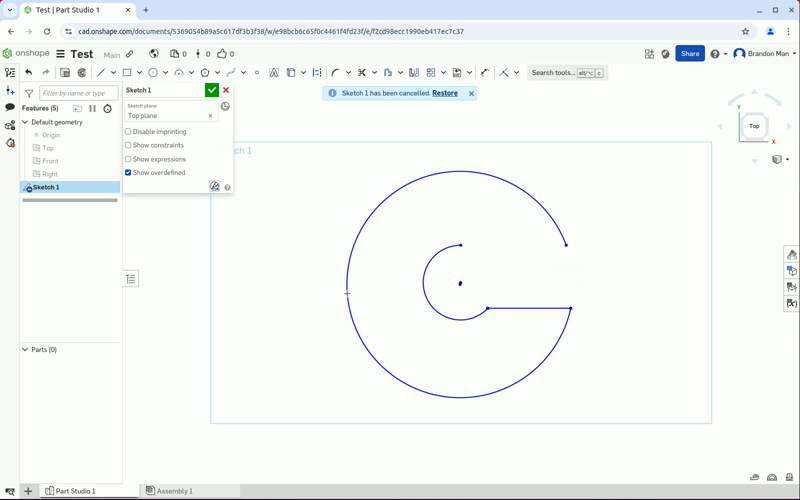
mouse_move(566, 245)
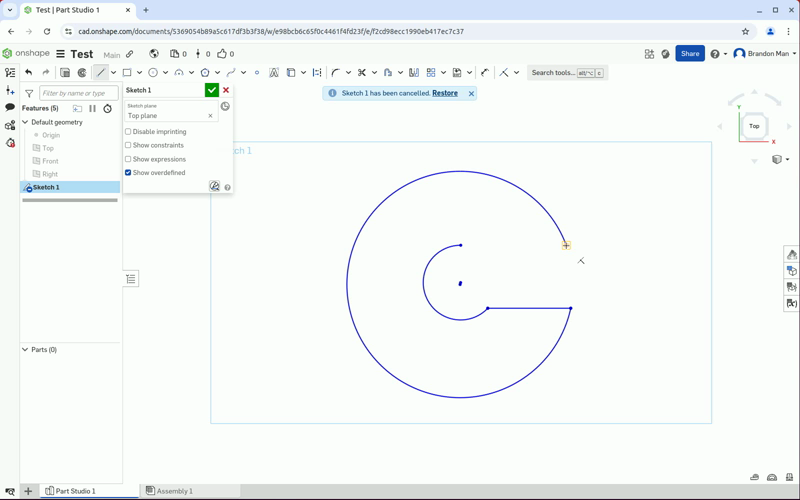
click(566, 245)
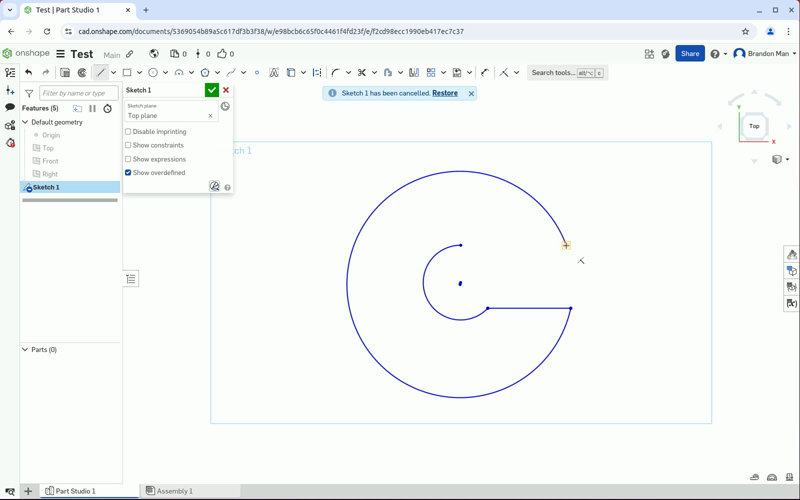
key_down(shift)
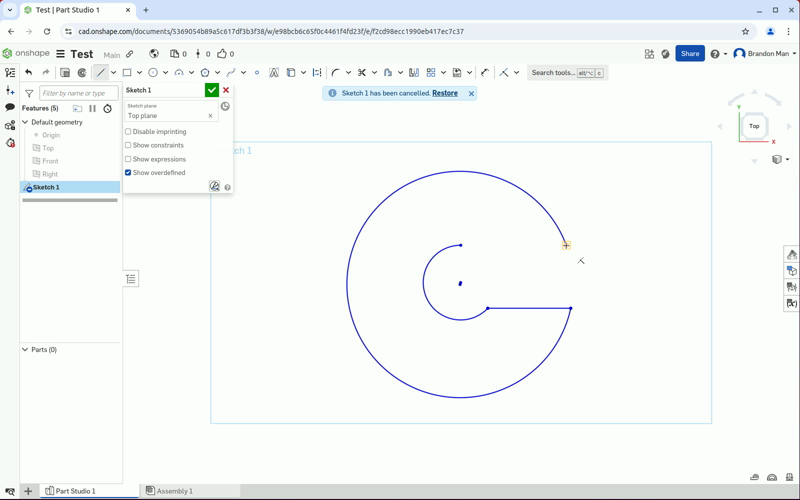
mouse_move(460, 245)
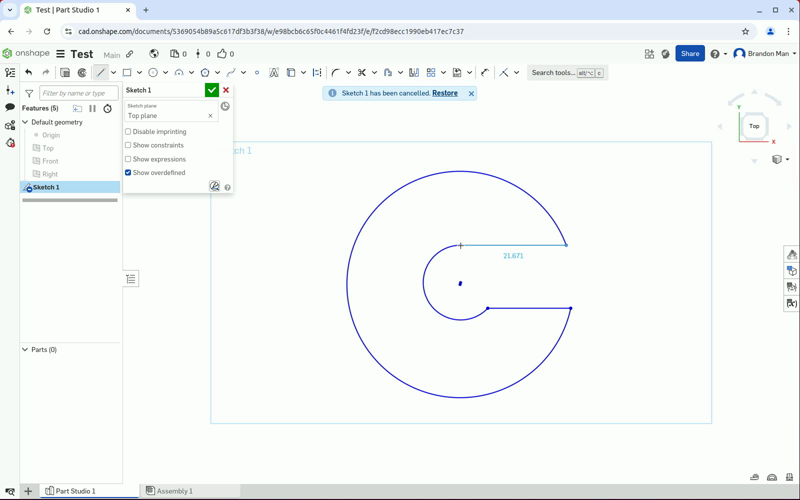
key_up(shift)
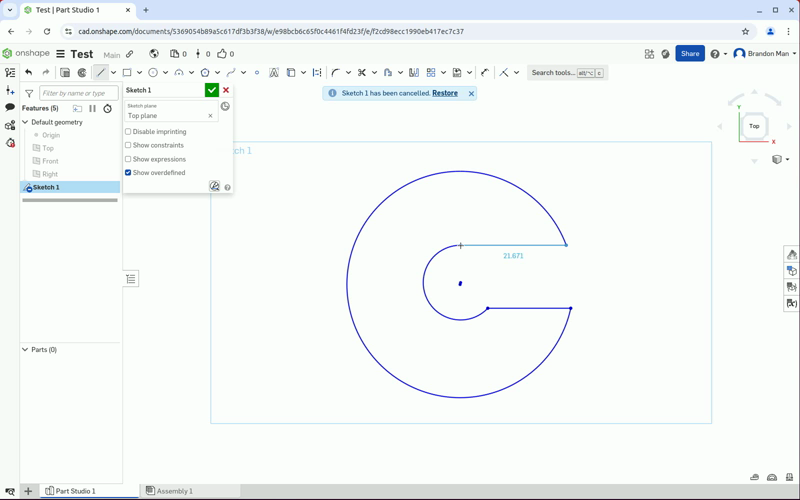
click(460, 245)
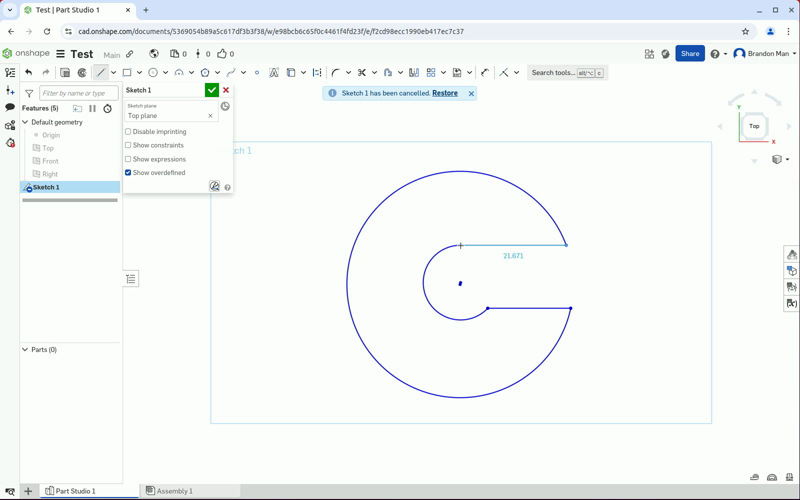
key(esc)
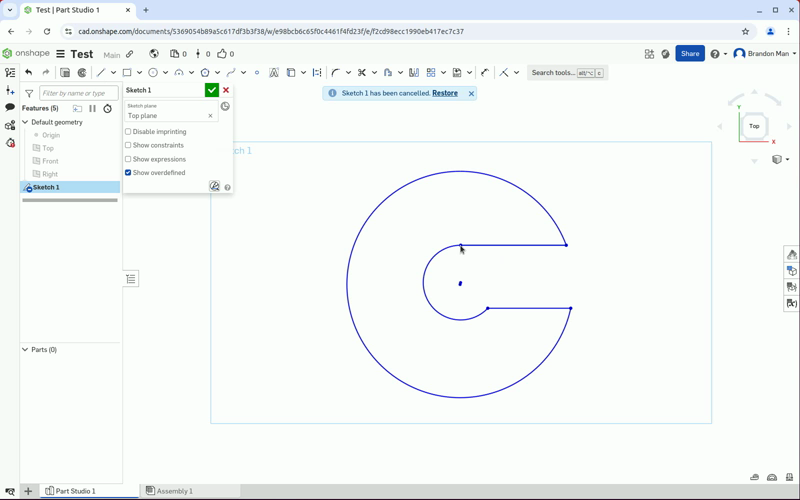
mouse_move(409, 216)
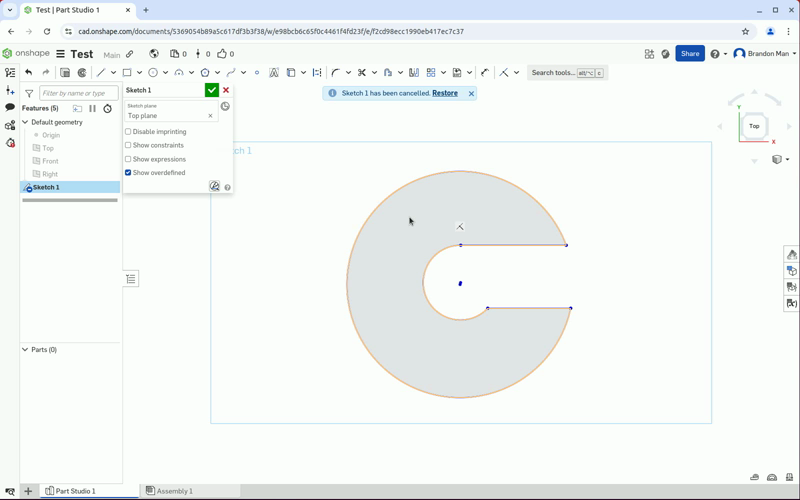
click(409, 216)
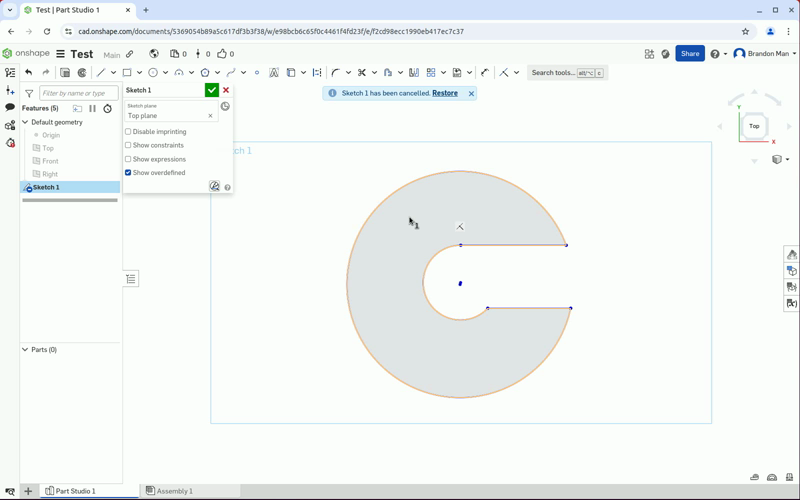
mouse_move(73, 352)
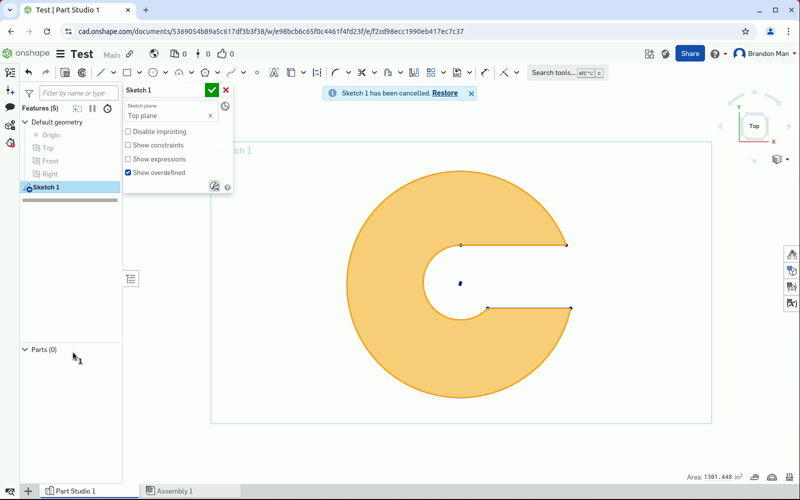
key(shift+y)
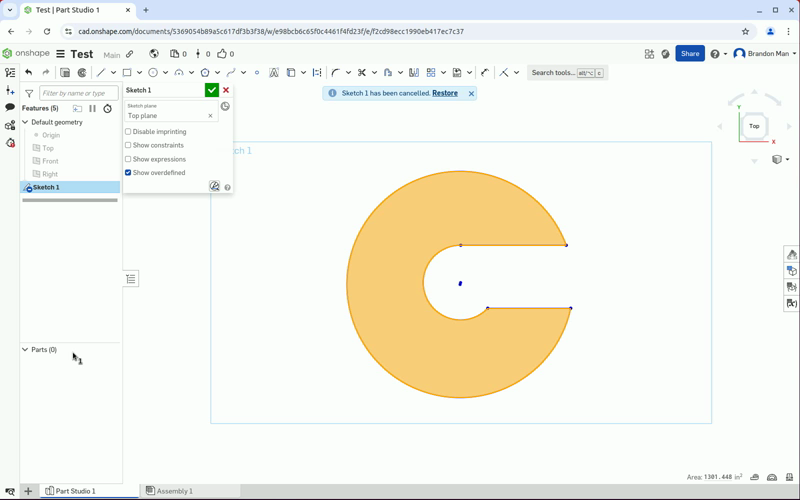
key(shift+e)
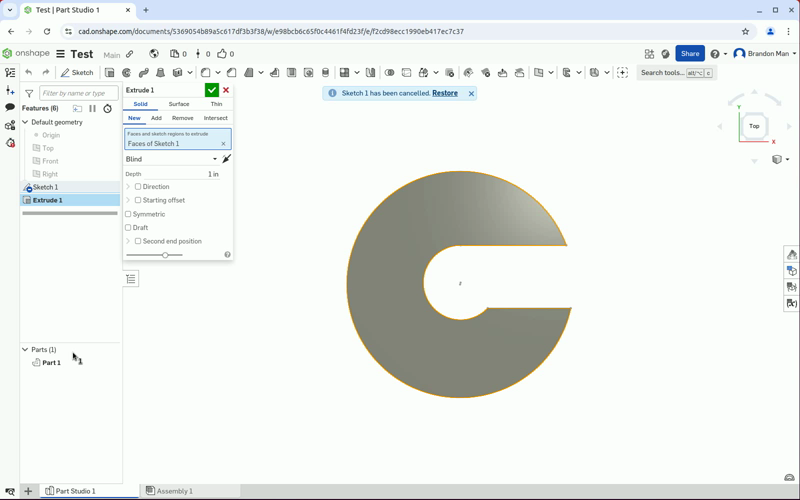
mouse_move(143, 106)
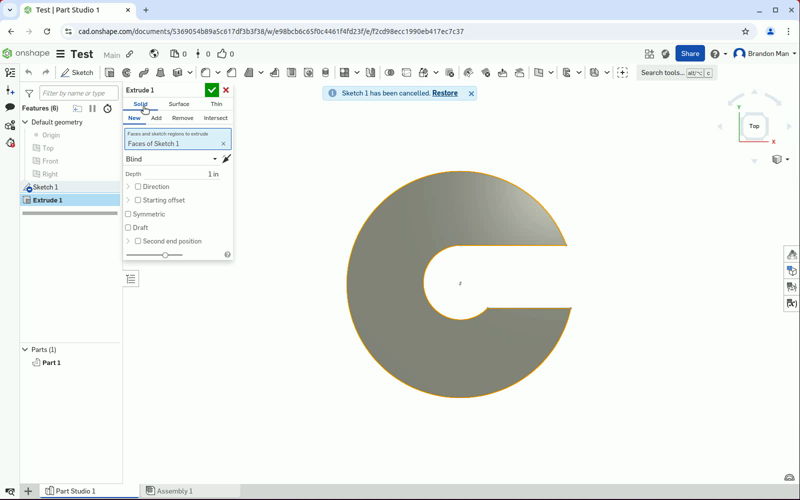
click(143, 106)
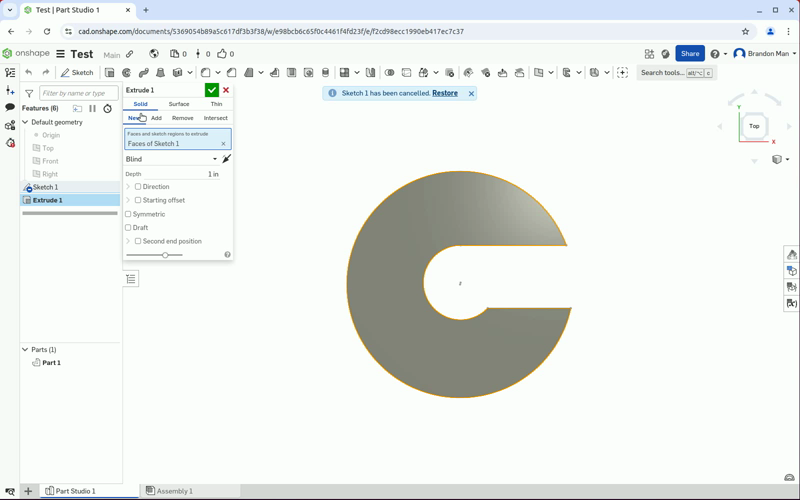
mouse_move(137, 120)
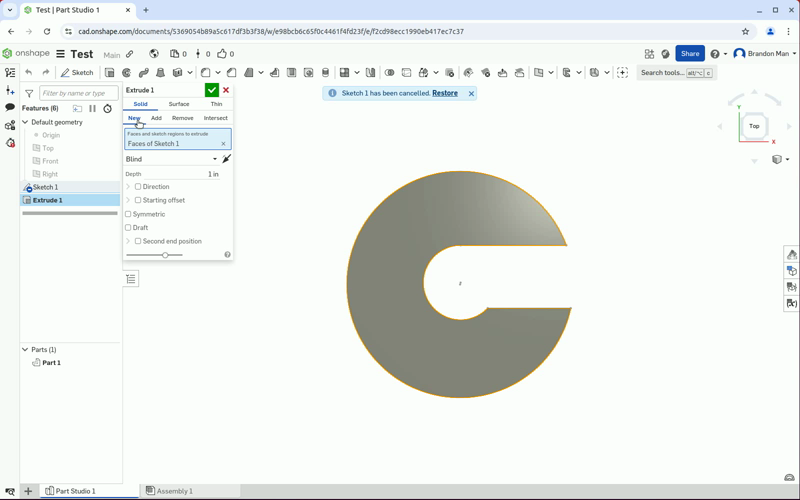
click(137, 120)
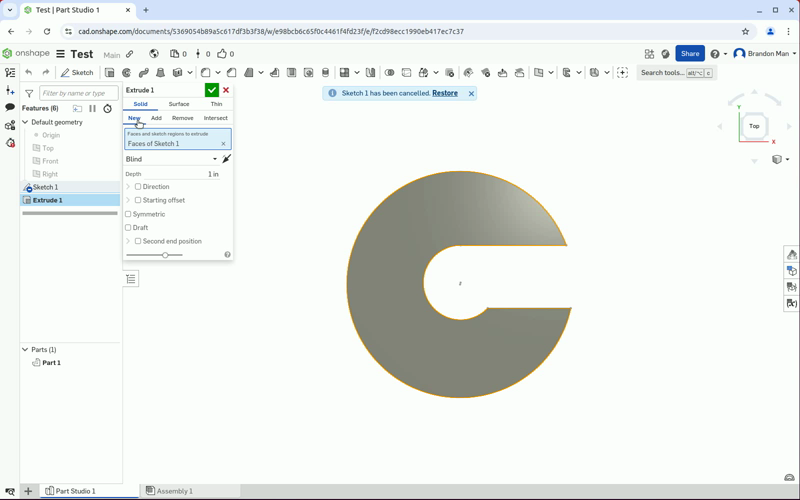
key(tab, 4)
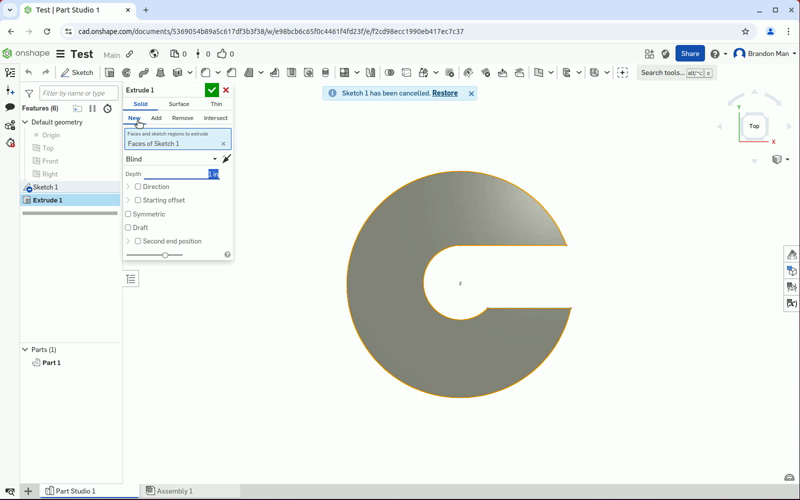
text(7.462)
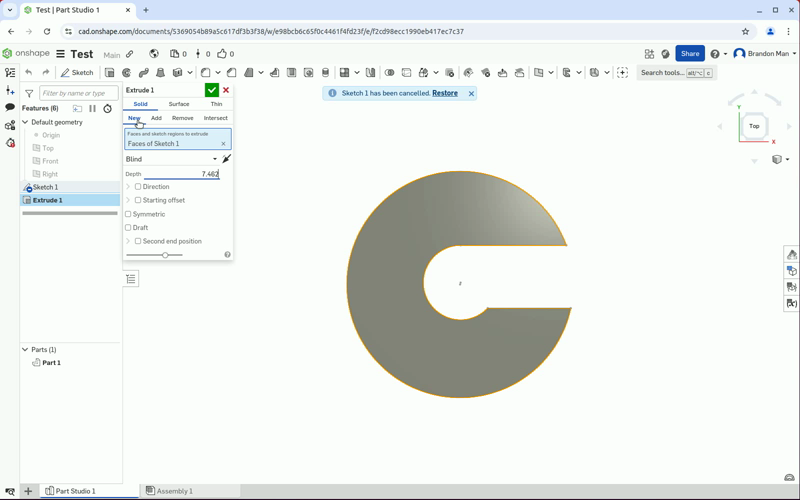
key(enter)
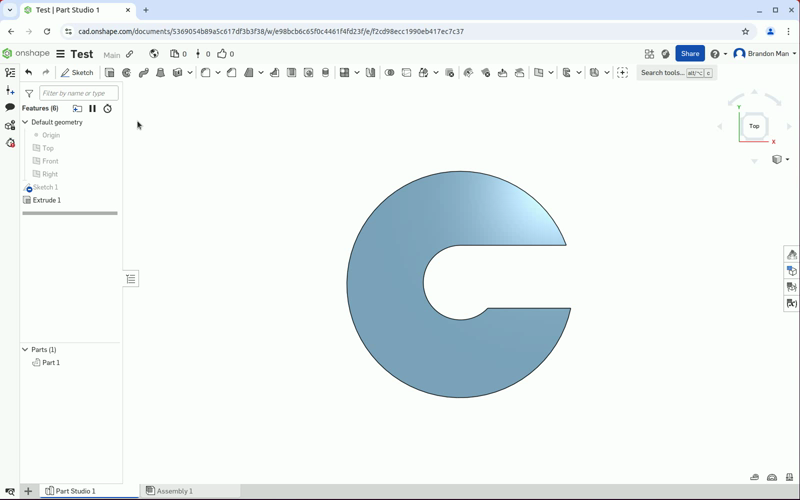
key(shift+h)
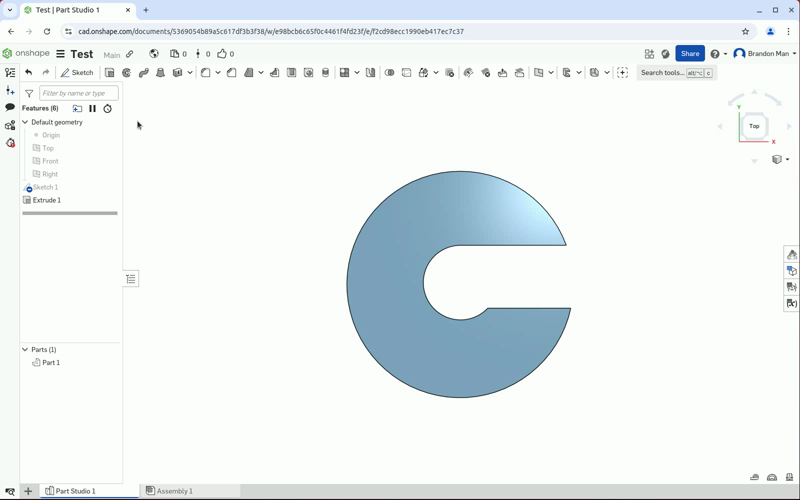
key(shift+h)
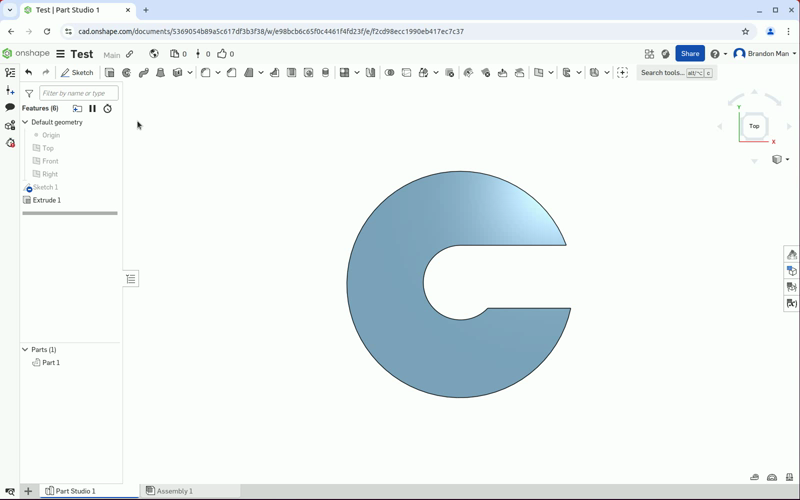
mouse_move(73, 189)
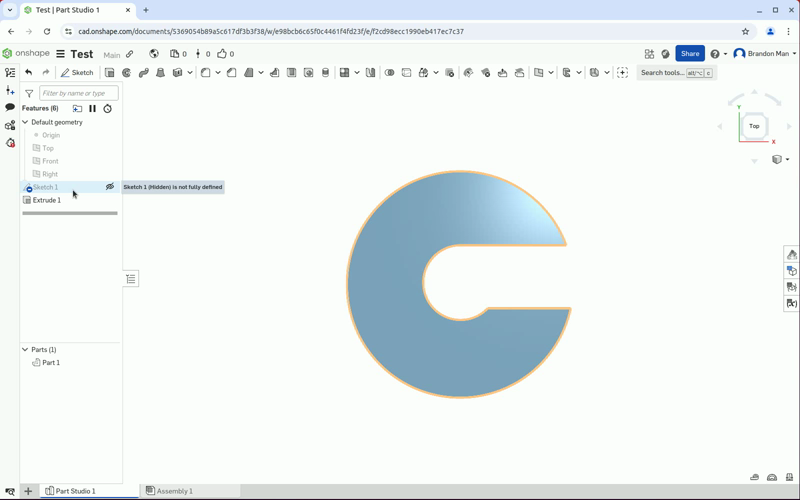
click(73, 189)
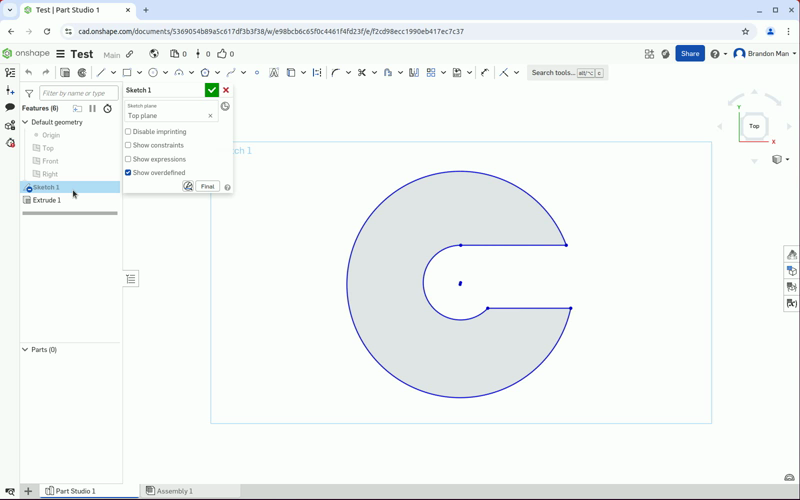
mouse_move(229, 92)
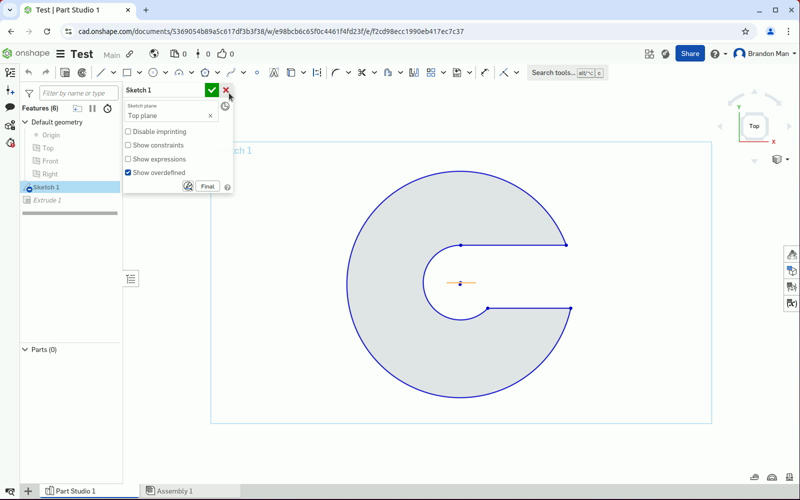
click(229, 92)
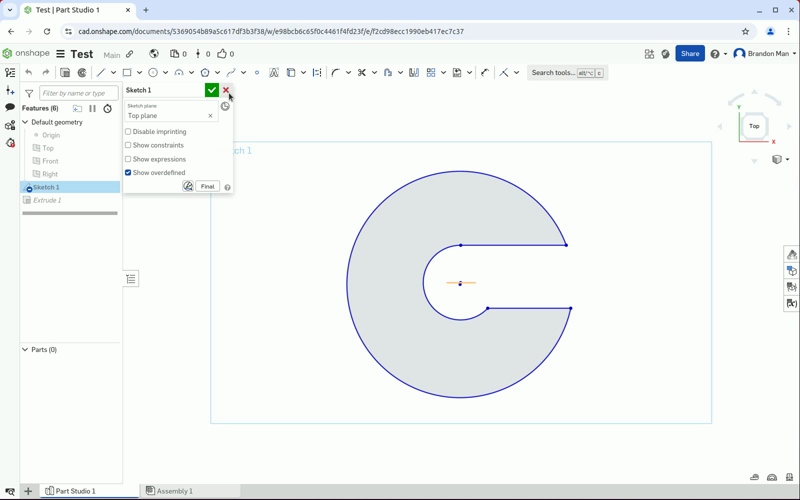
key(shift+s)
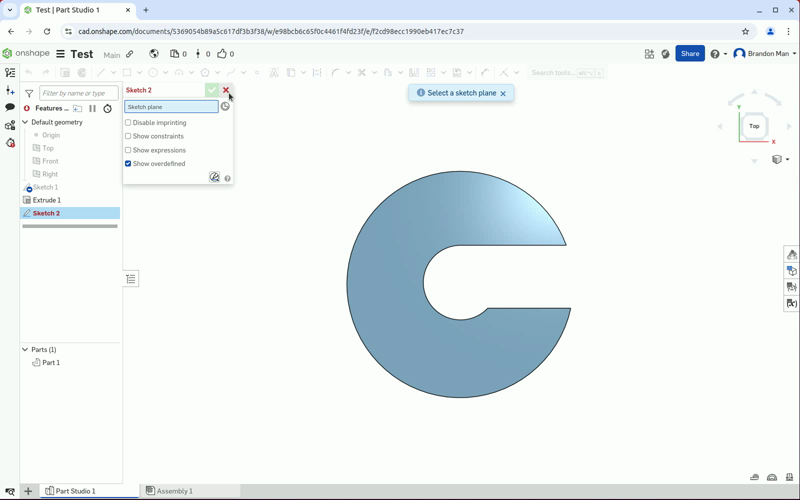
mouse_move(73, 150)
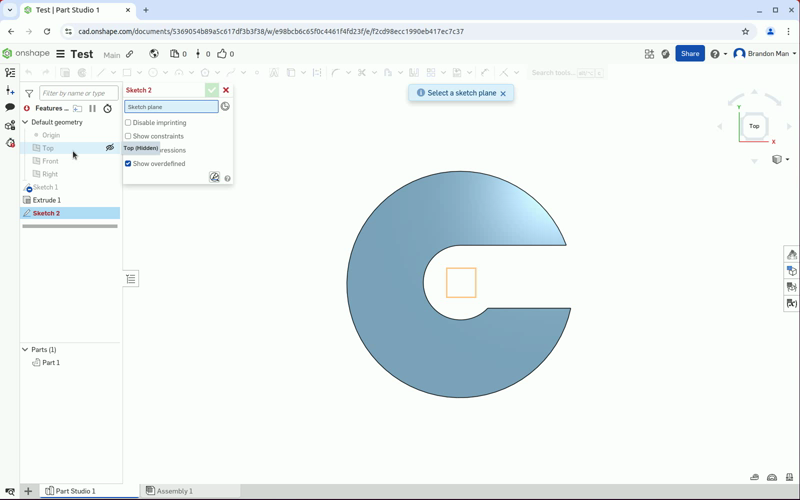
click(73, 150)
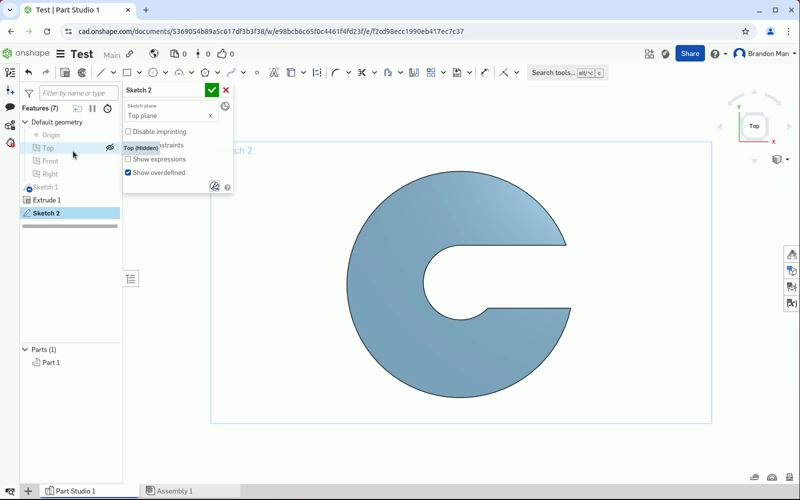
mouse_move(73, 352)
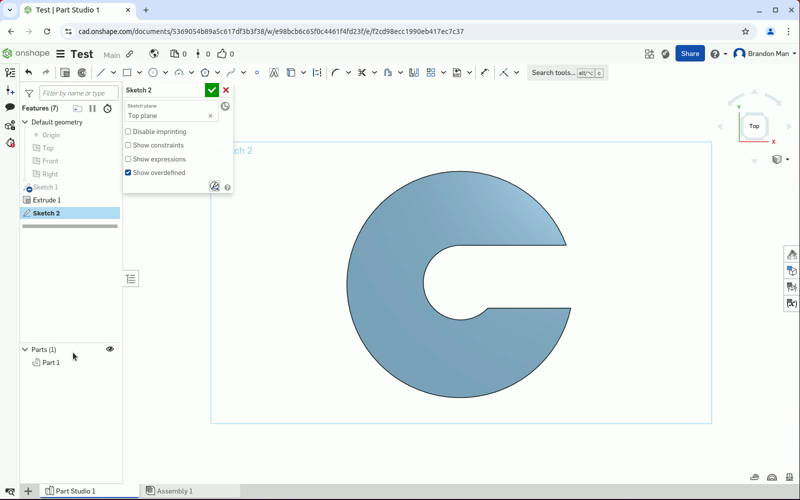
key(y)
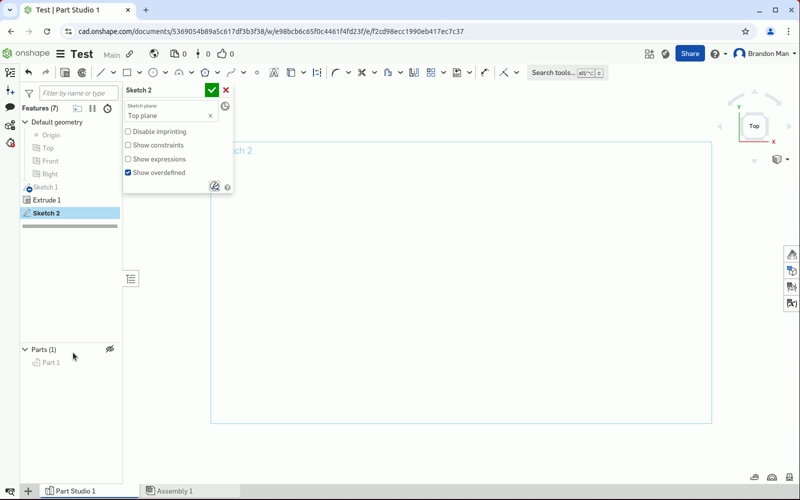
key(a)
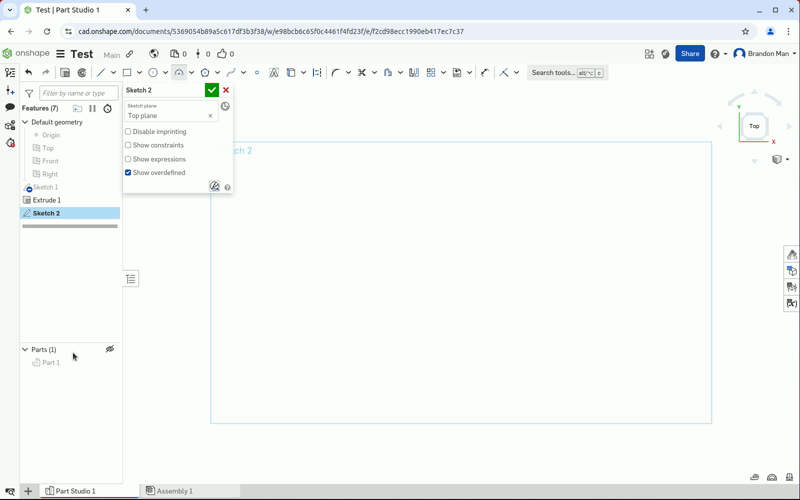
key_down(shift)
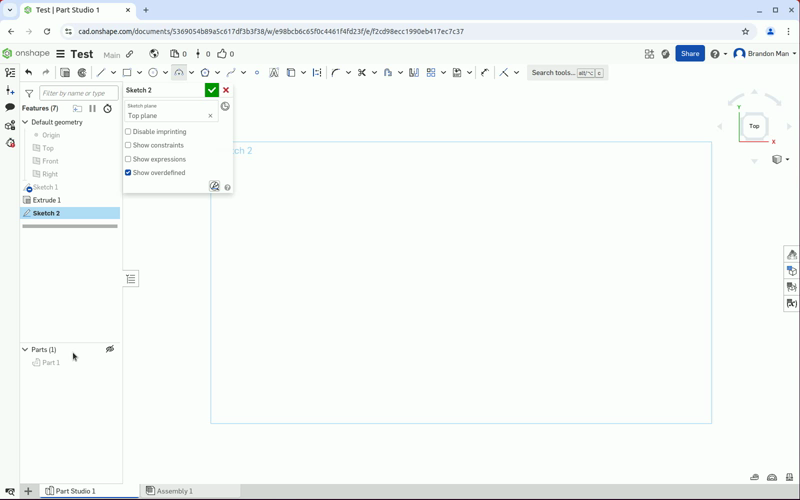
mouse_move(460, 245)
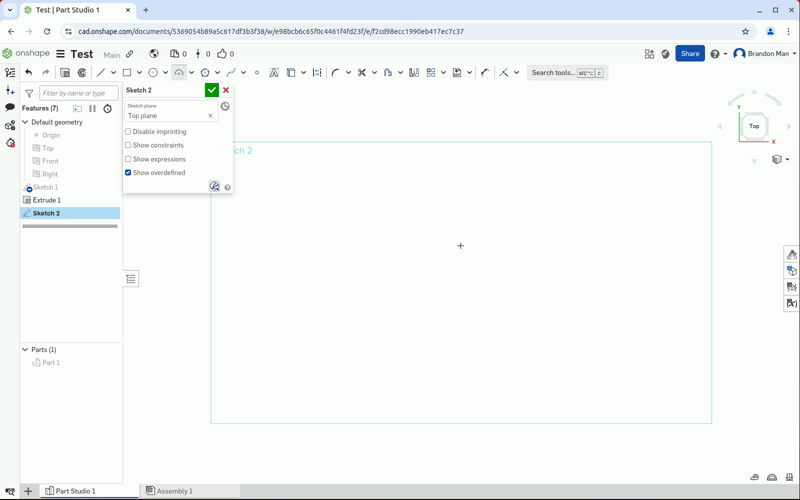
click(460, 245)
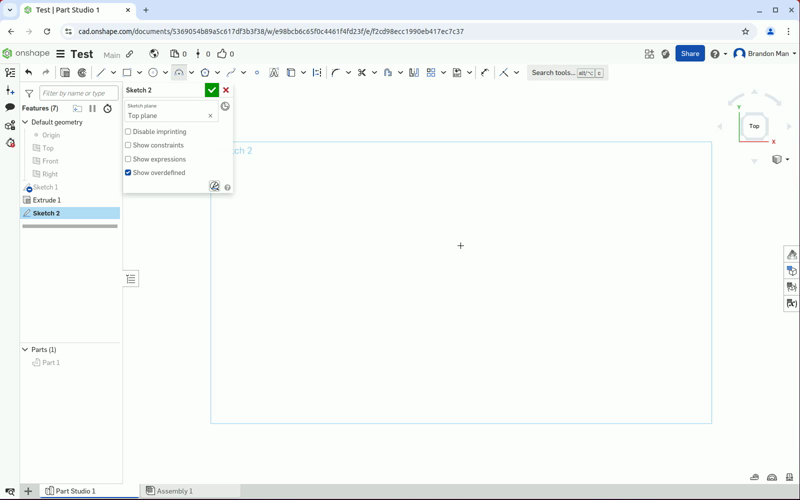
key_up(shift)
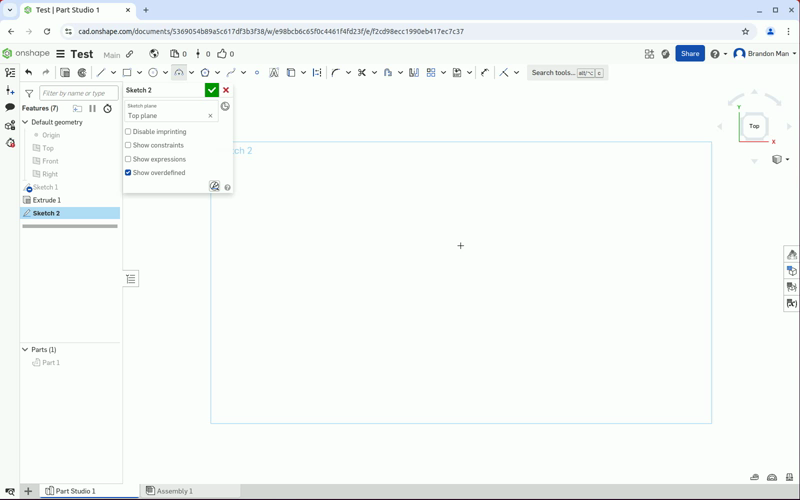
key_down(shift)
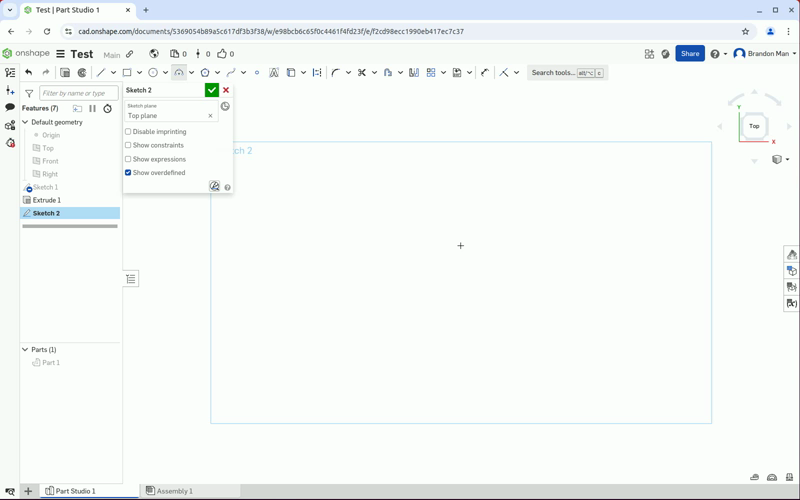
mouse_move(486, 308)
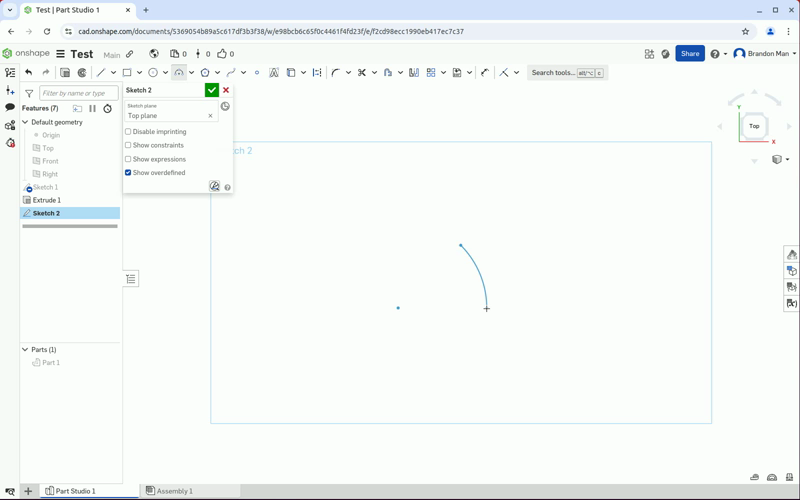
click(486, 308)
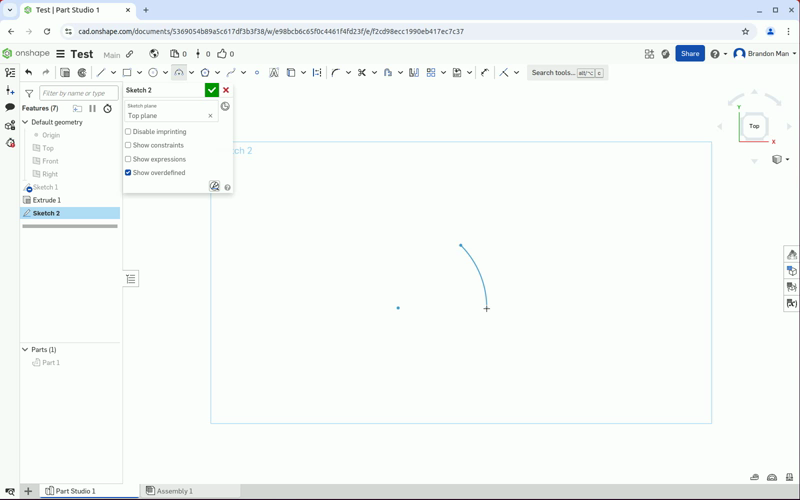
mouse_move(494, 268)
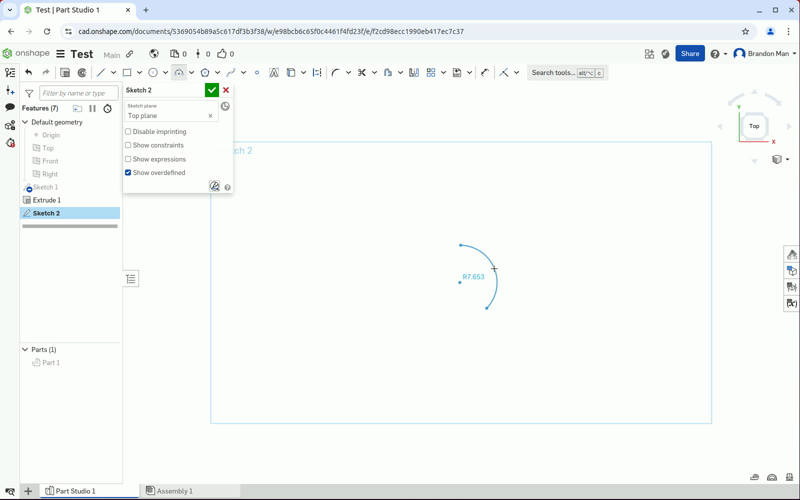
click(494, 268)
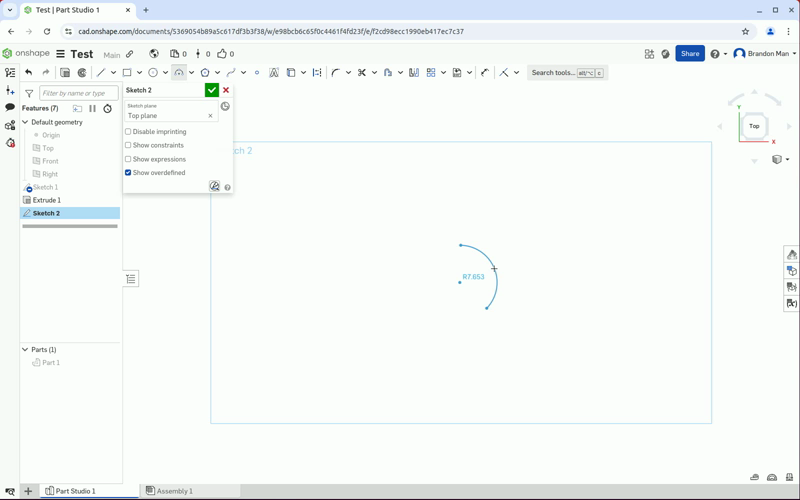
key_up(shift)
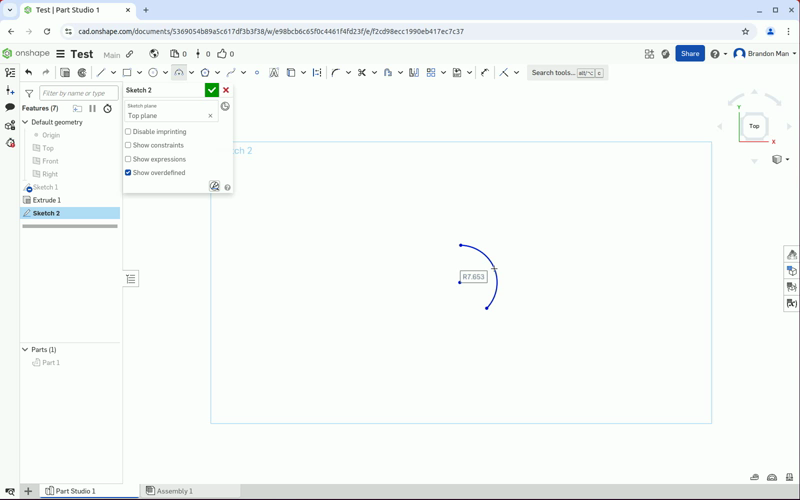
key(esc)
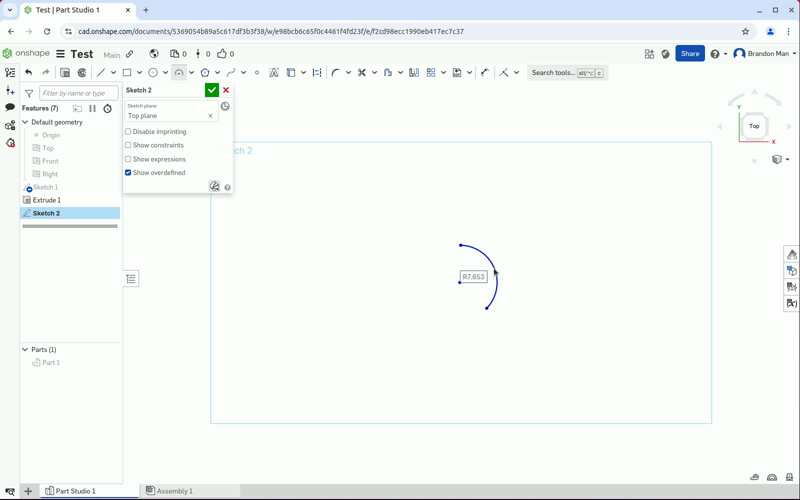
key(l)
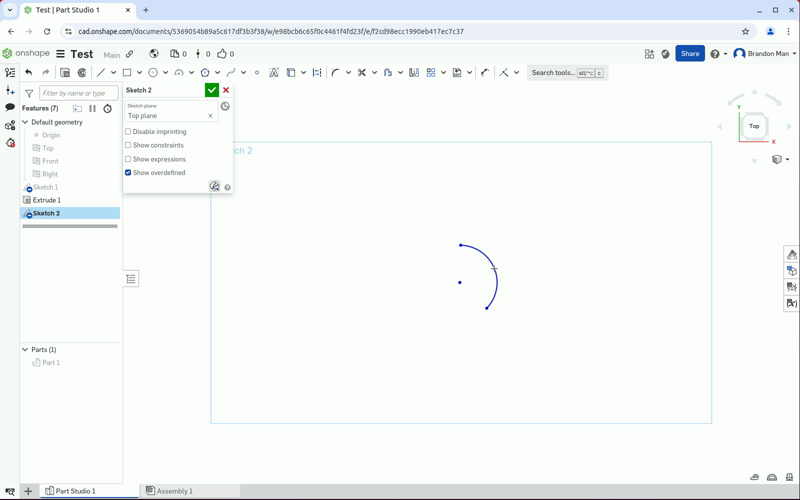
mouse_move(486, 308)
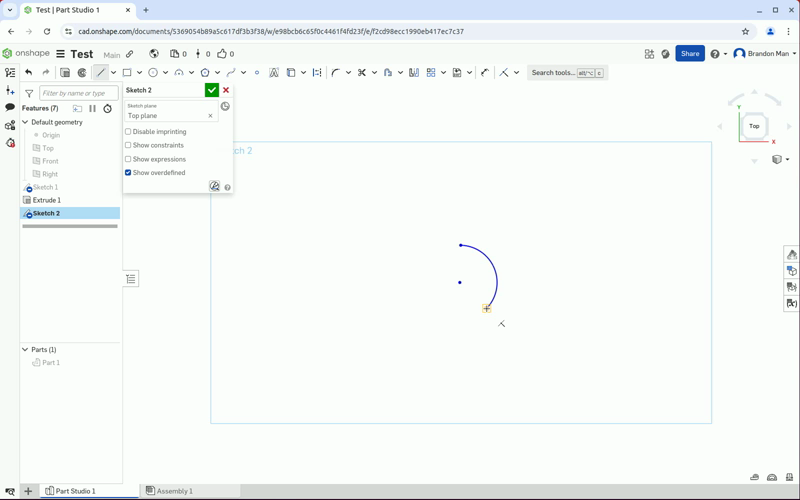
click(486, 308)
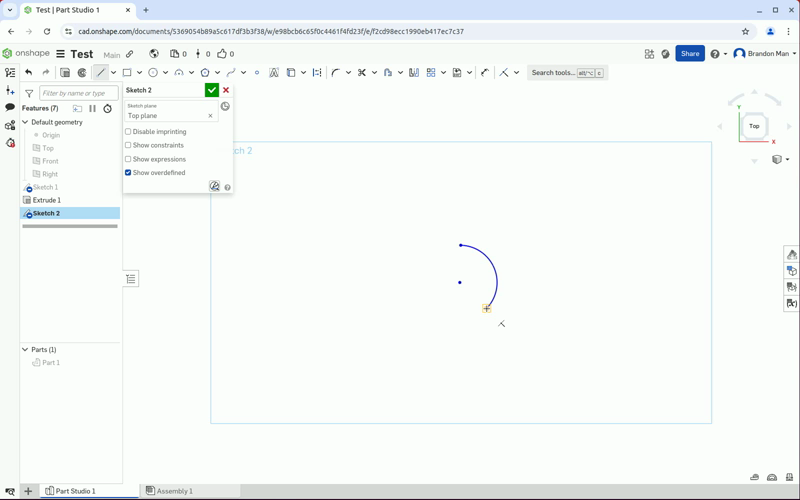
key_down(shift)
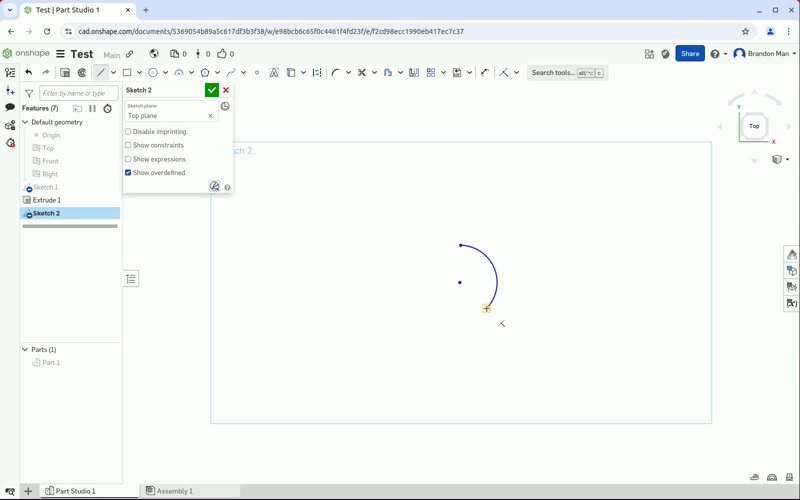
mouse_move(569, 308)
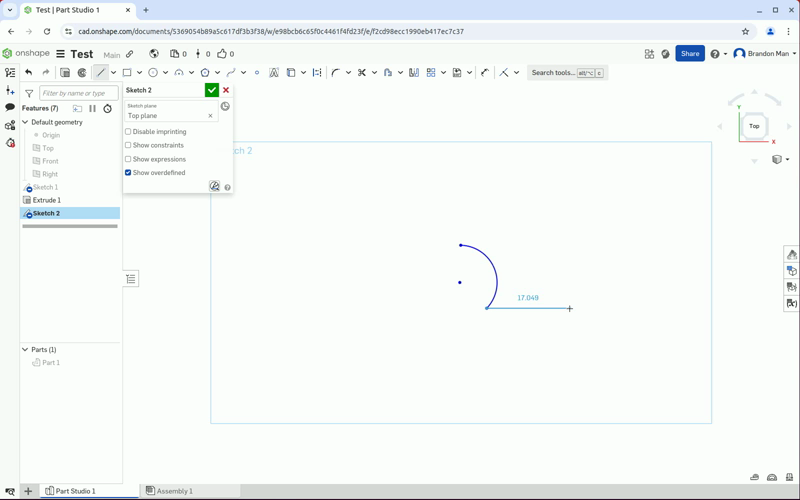
click(569, 308)
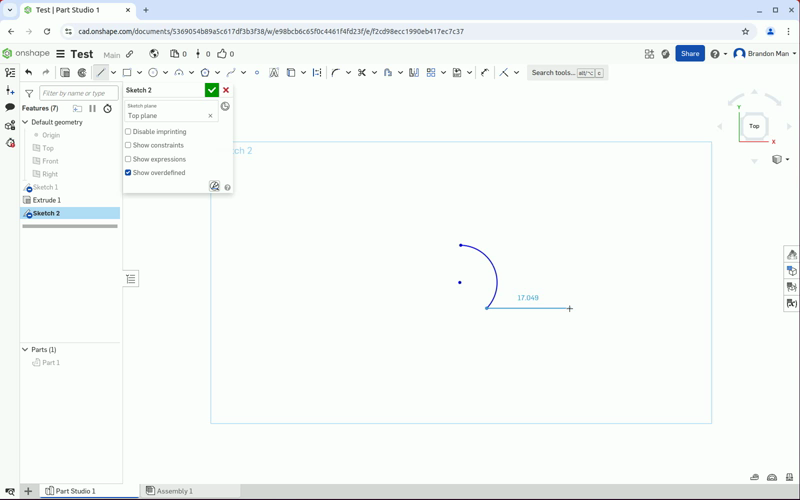
key_up(shift)
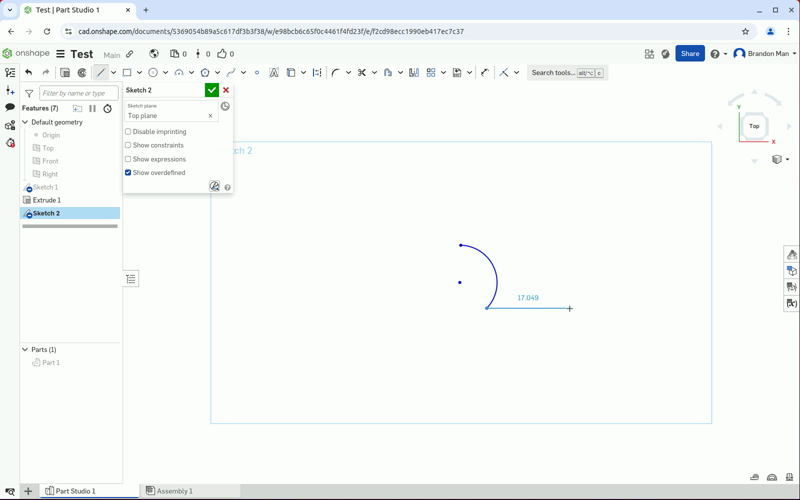
key(esc)
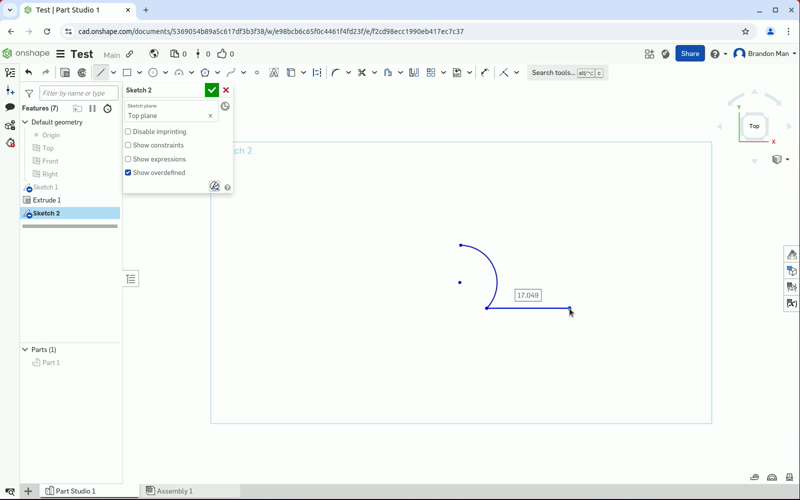
key(a)
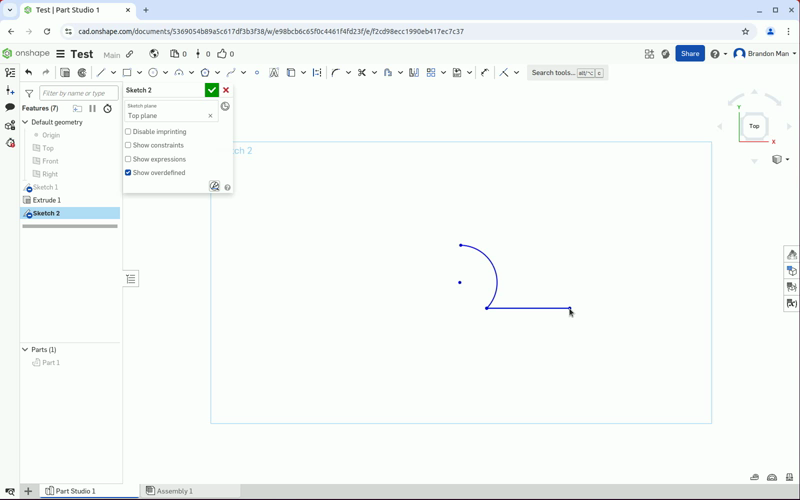
mouse_move(569, 308)
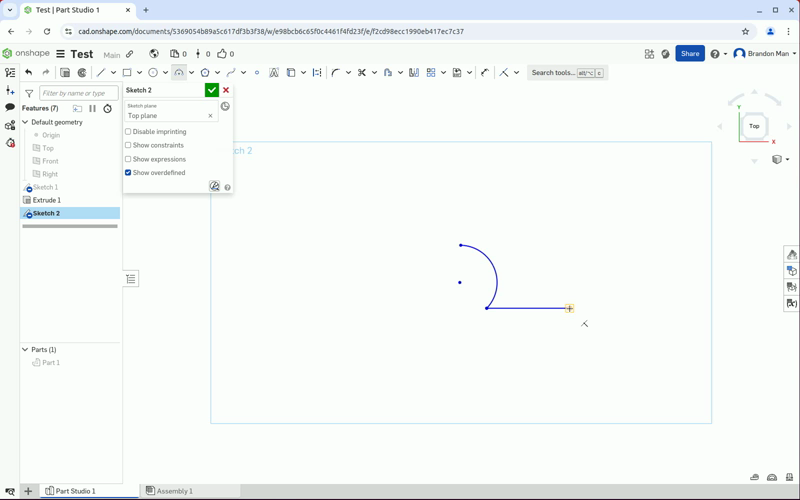
click(569, 308)
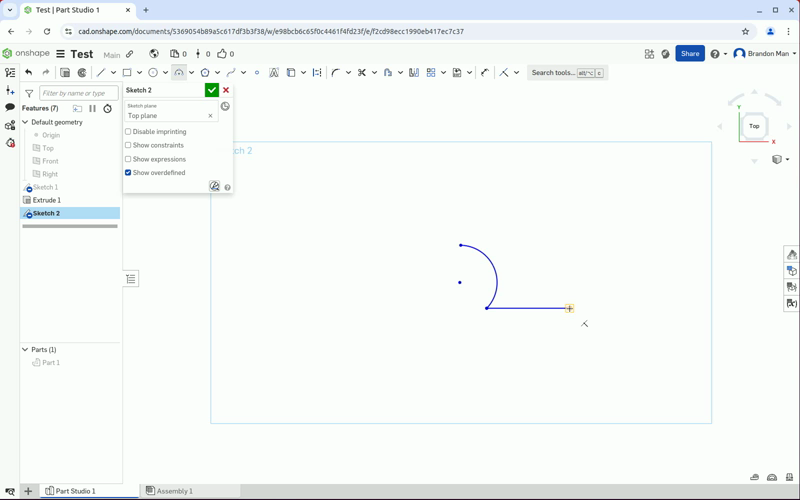
key_down(shift)
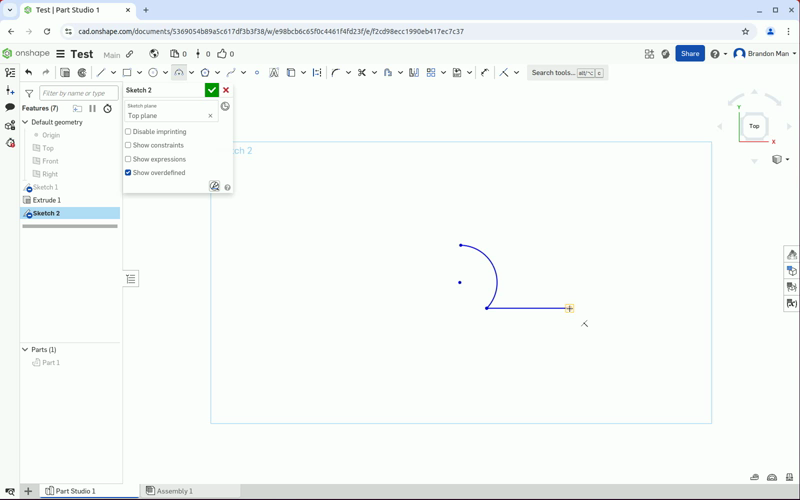
mouse_move(567, 245)
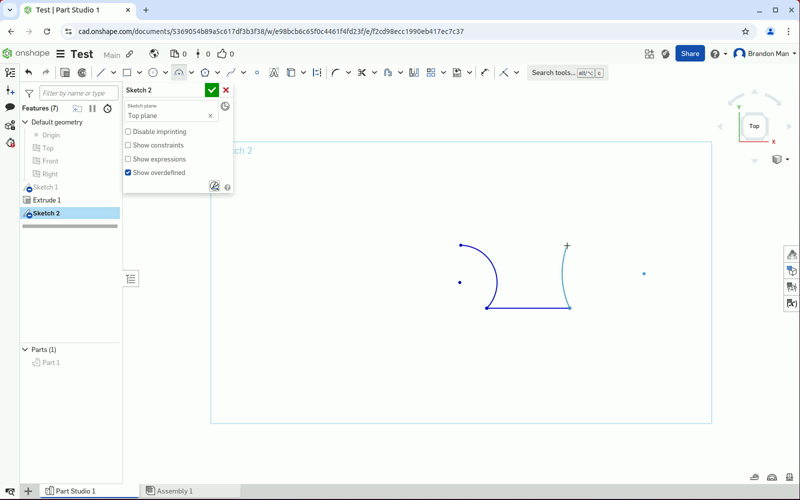
click(567, 245)
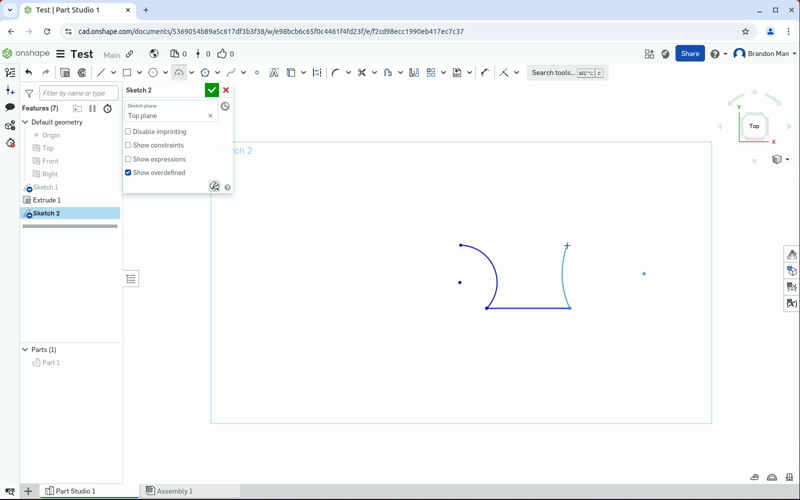
mouse_move(573, 276)
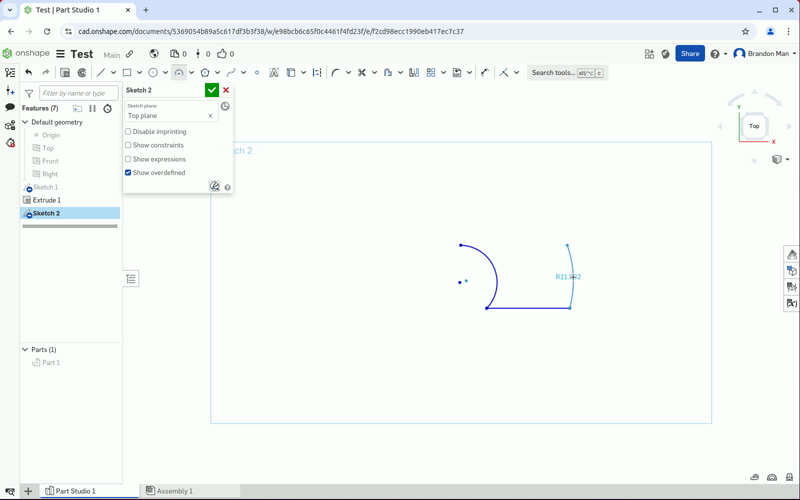
click(573, 276)
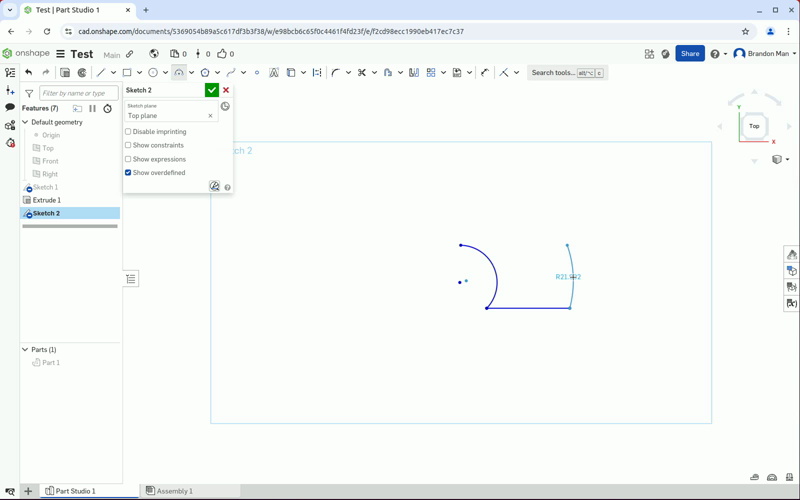
key_up(shift)
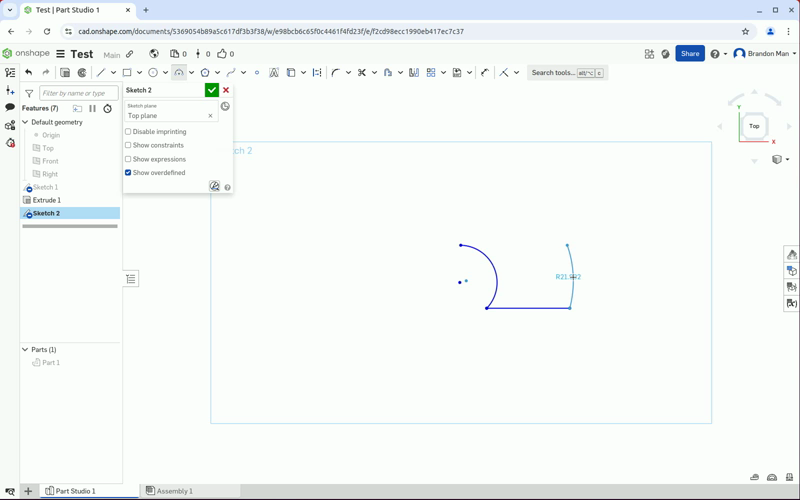
key(esc)
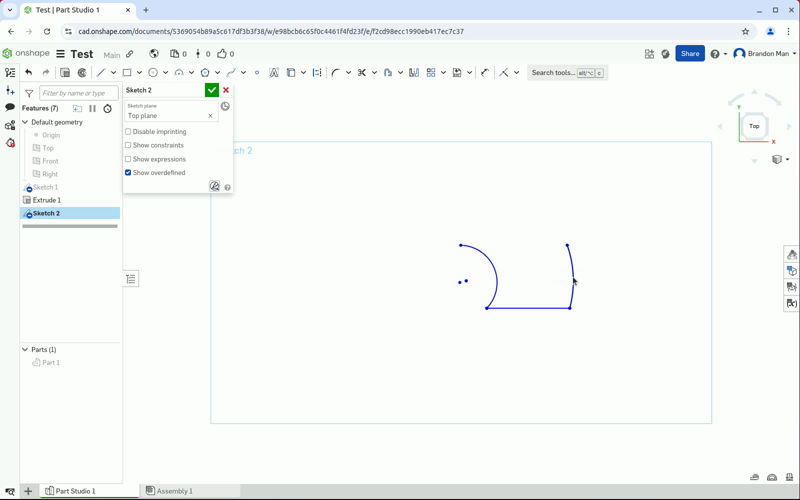
key(l)
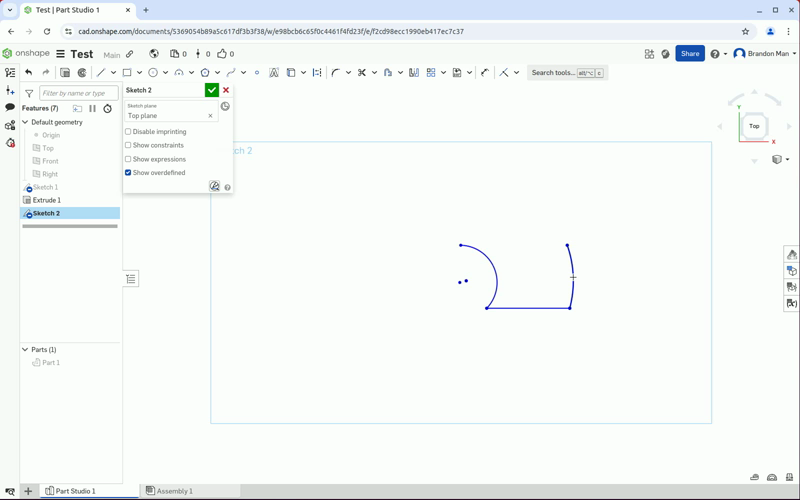
mouse_move(567, 245)
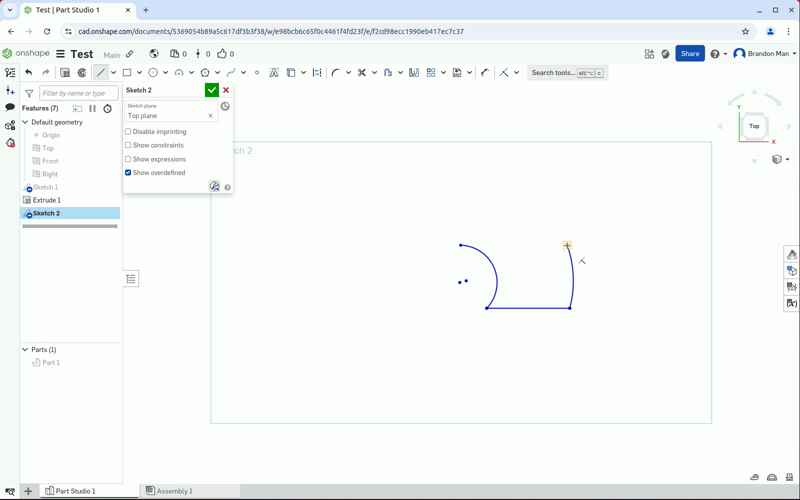
click(567, 245)
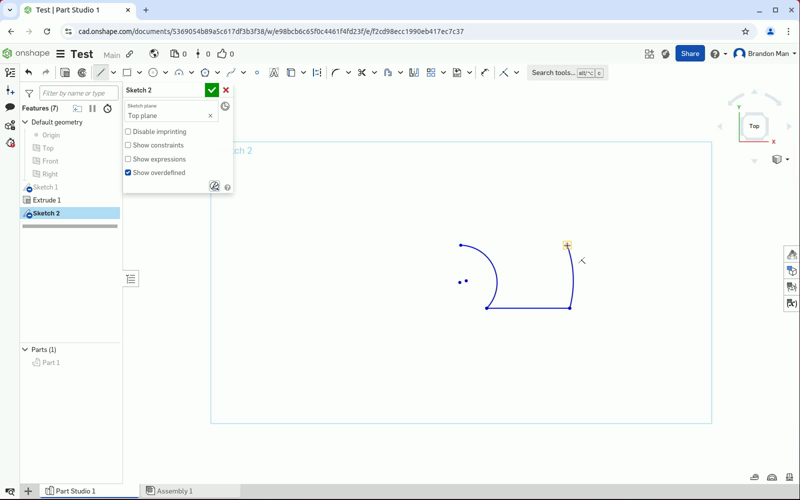
key_down(shift)
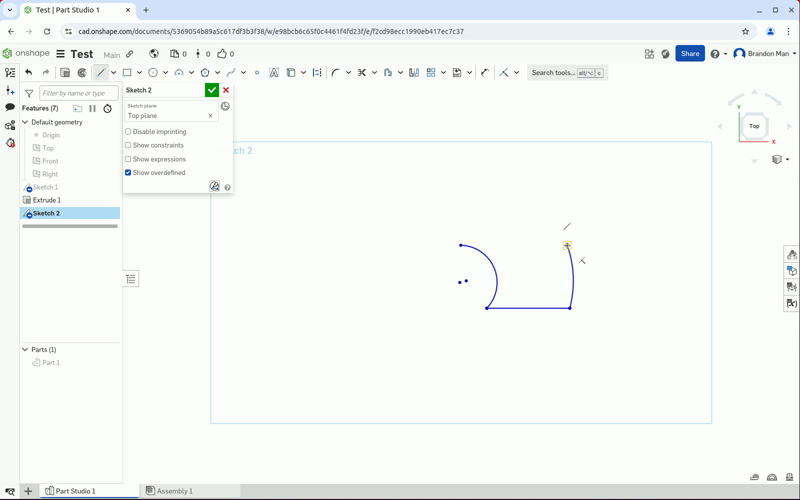
mouse_move(460, 245)
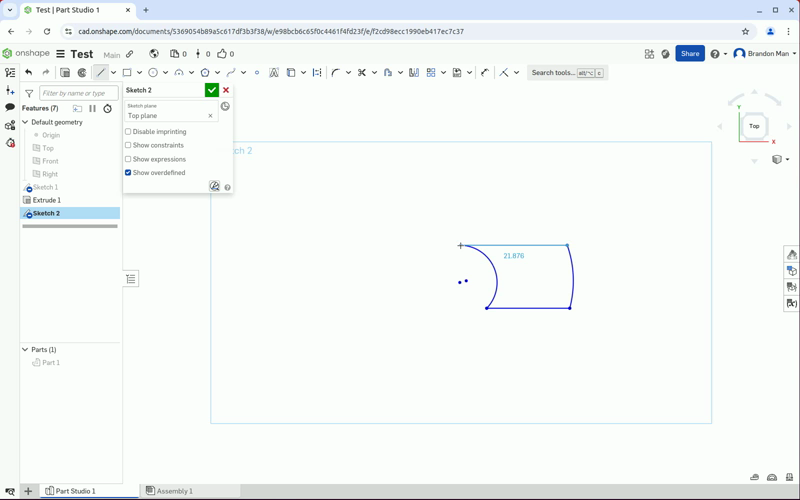
key_up(shift)
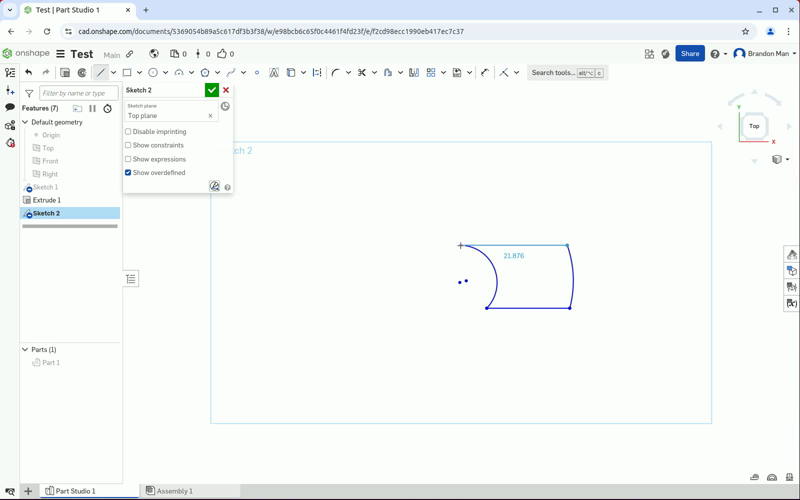
click(460, 245)
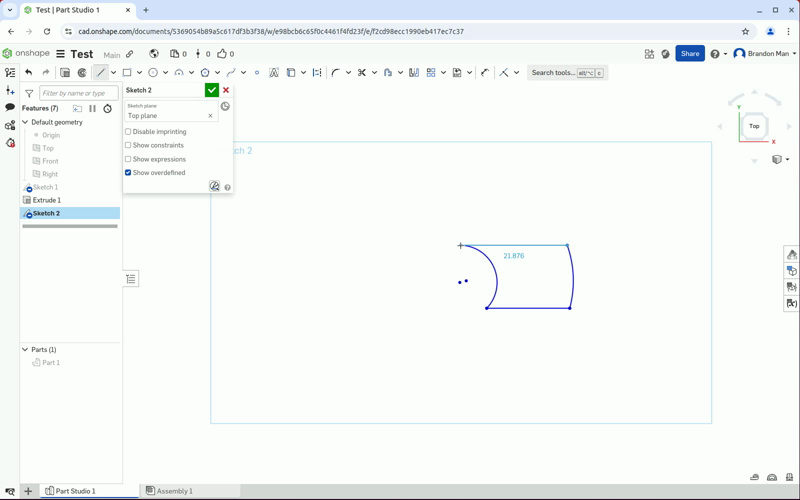
key(esc)
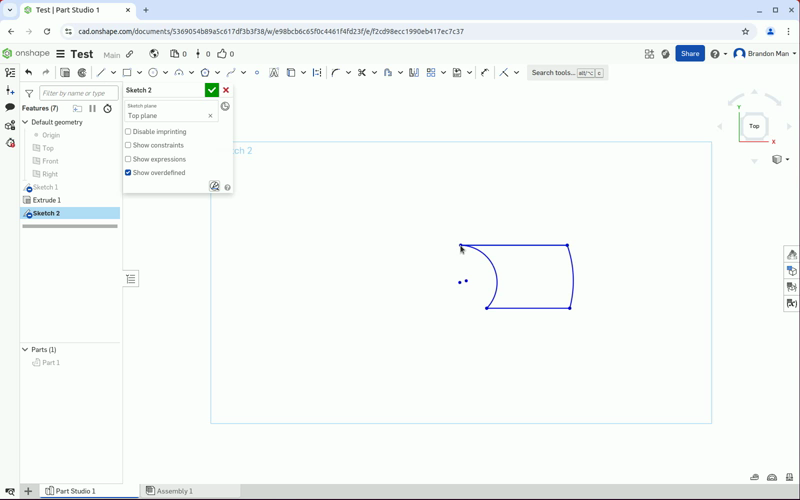
mouse_move(529, 288)
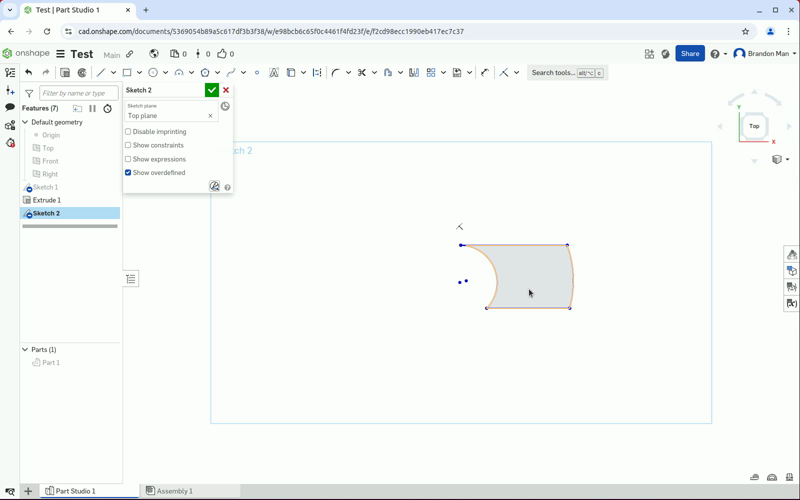
click(529, 288)
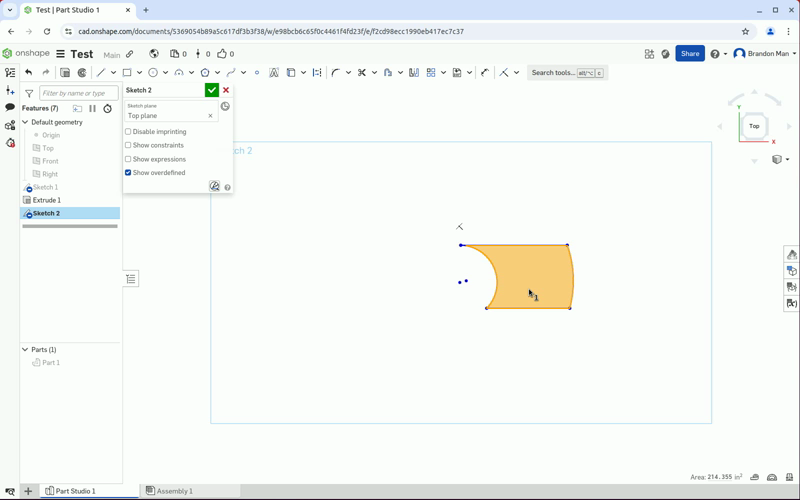
mouse_move(73, 352)
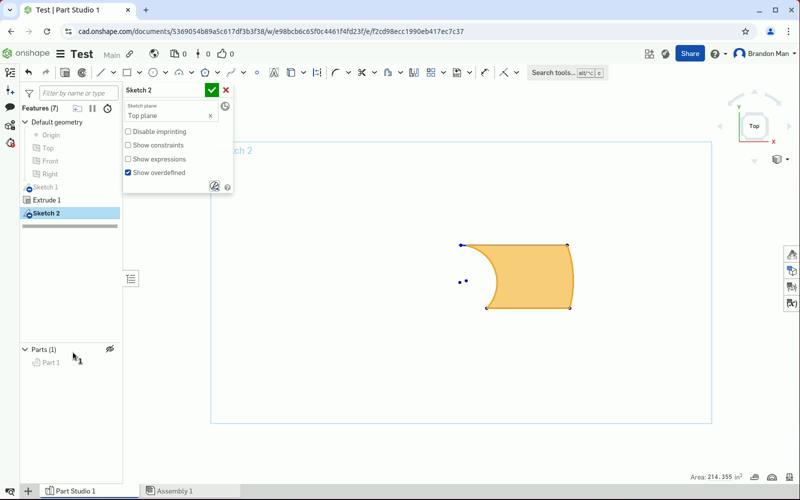
key(shift+y)
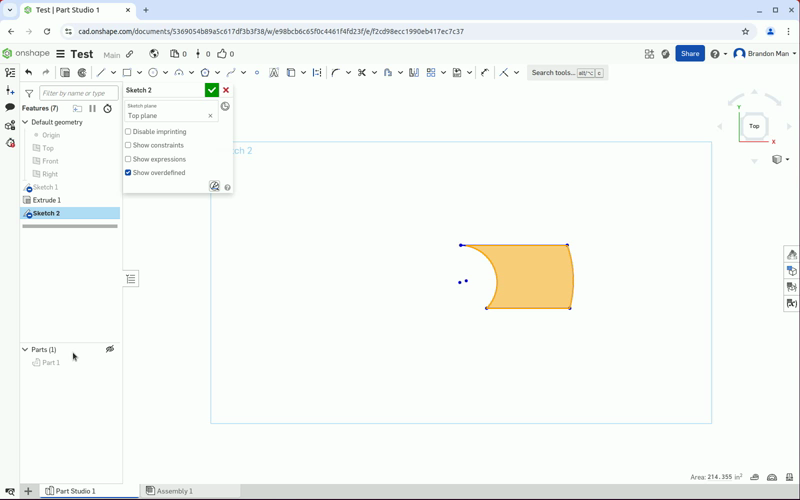
key(shift+e)
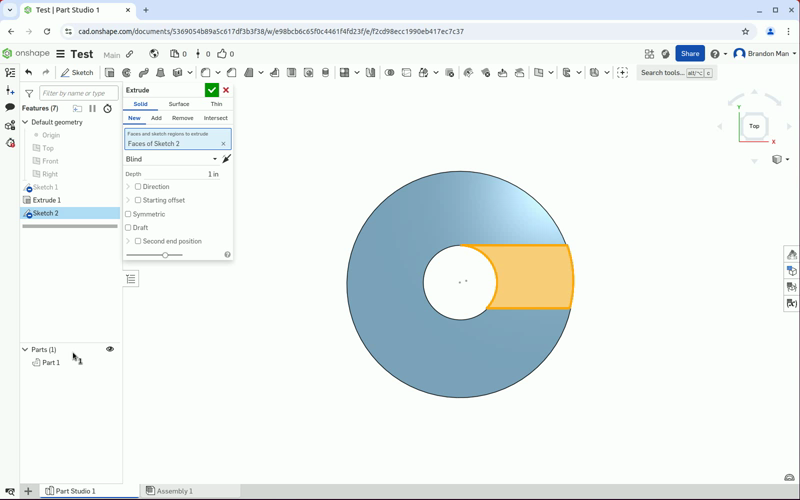
mouse_move(143, 106)
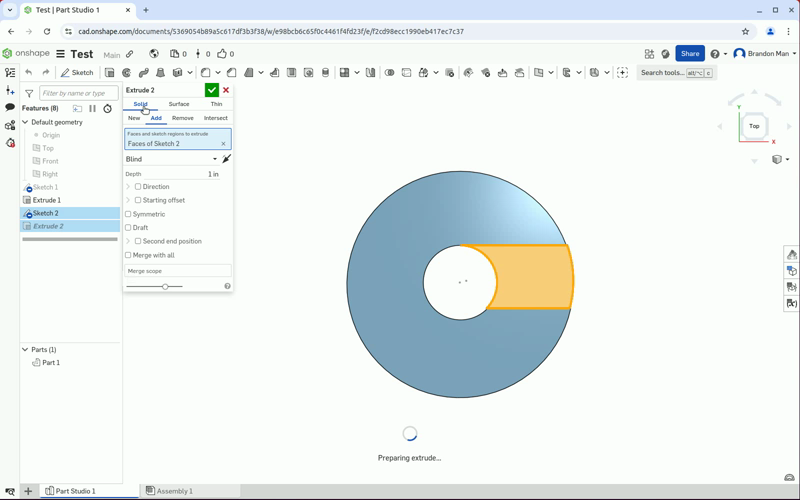
click(143, 106)
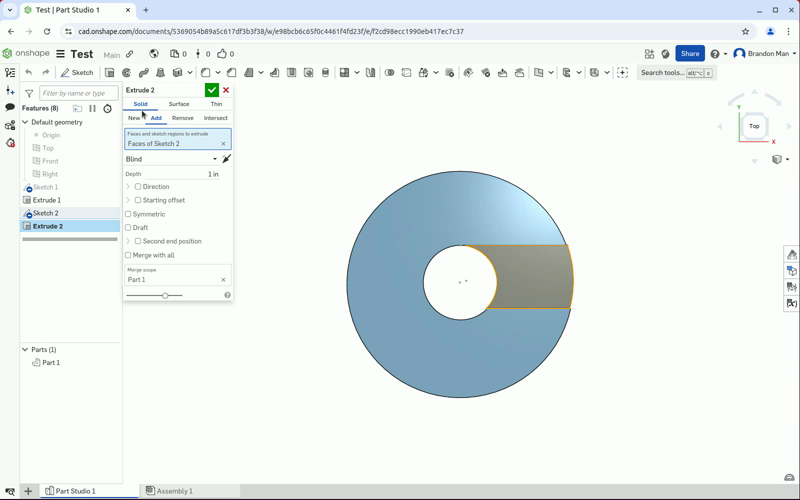
mouse_move(137, 120)
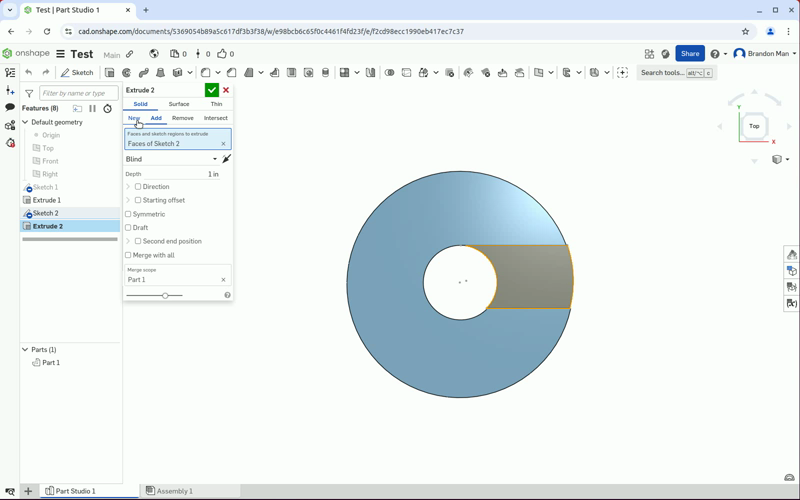
click(137, 120)
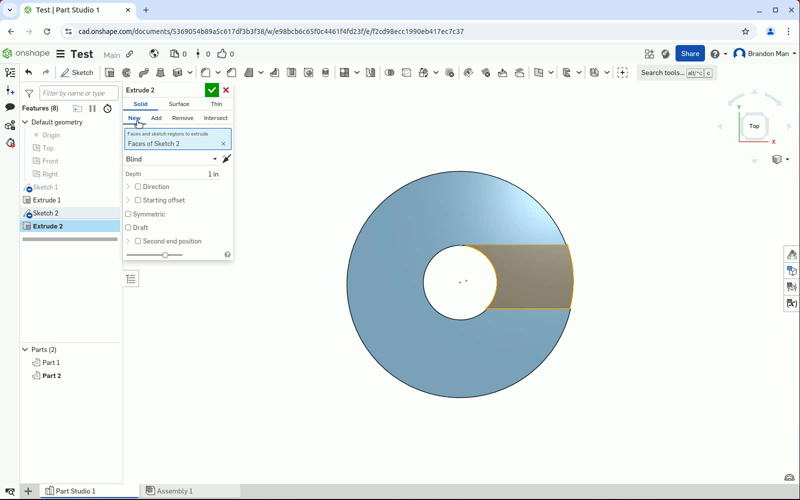
key(tab, 4)
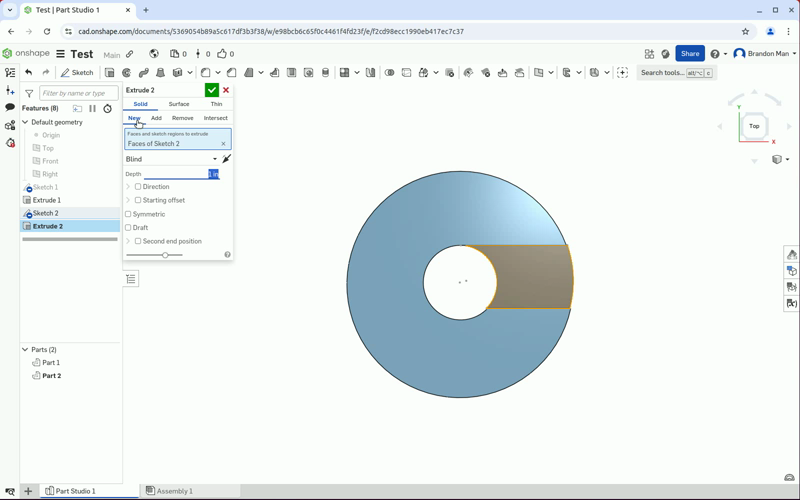
text(7.462)
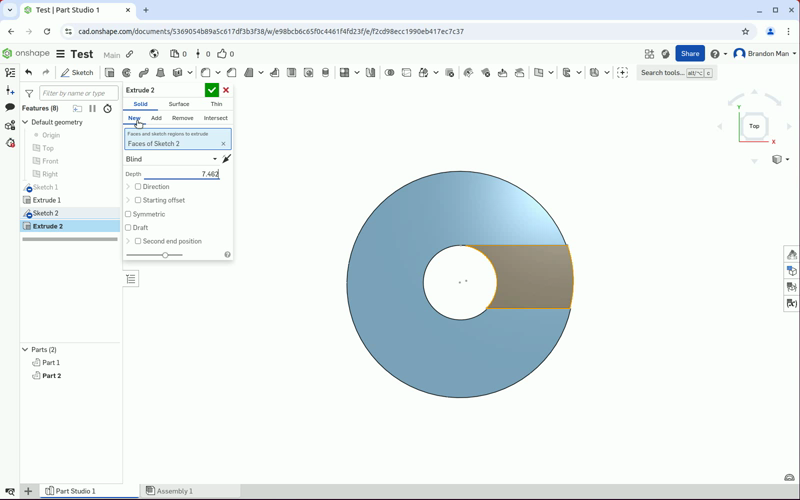
key(enter)
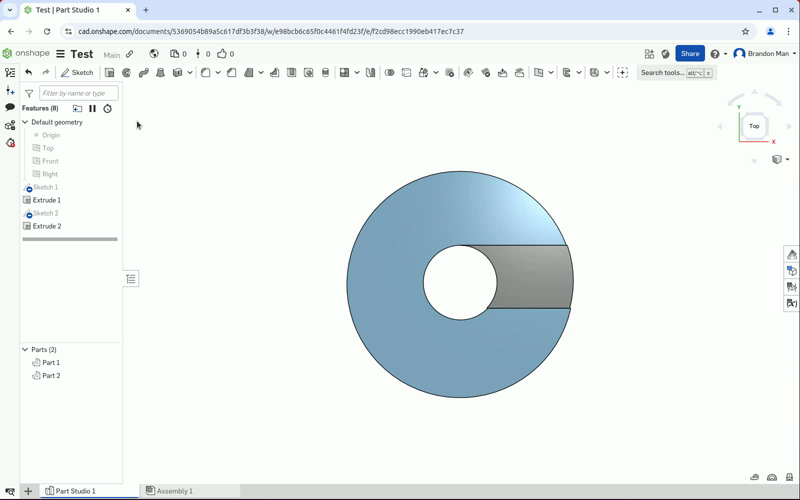
key(shift+h)
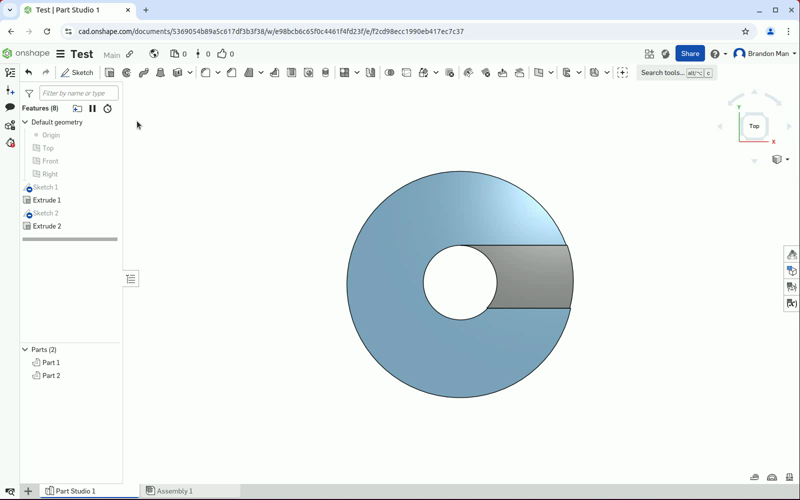
key(shift+h)
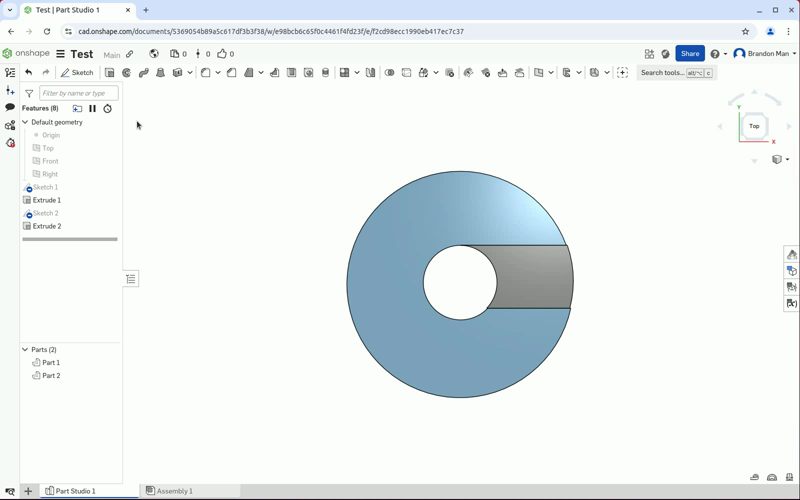
mouse_move(73, 189)
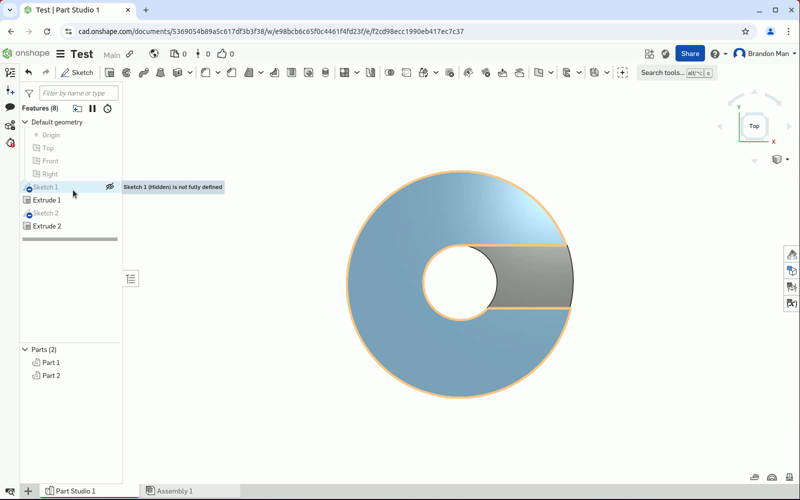
click(73, 189)
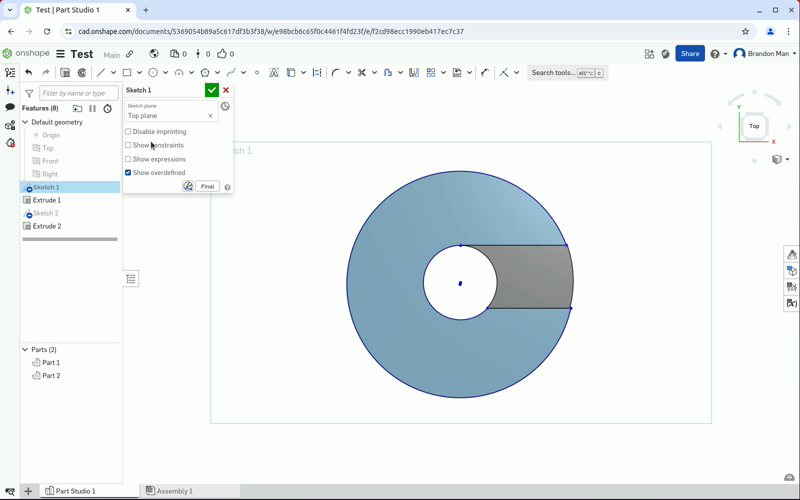
mouse_move(229, 92)
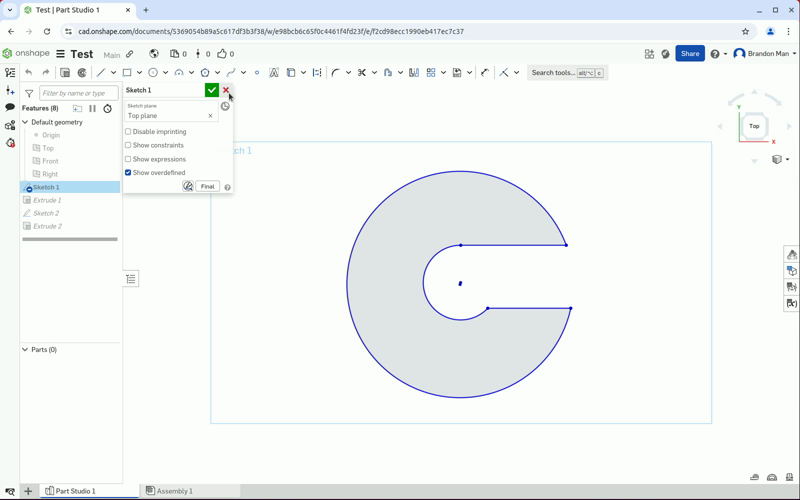
click(229, 92)
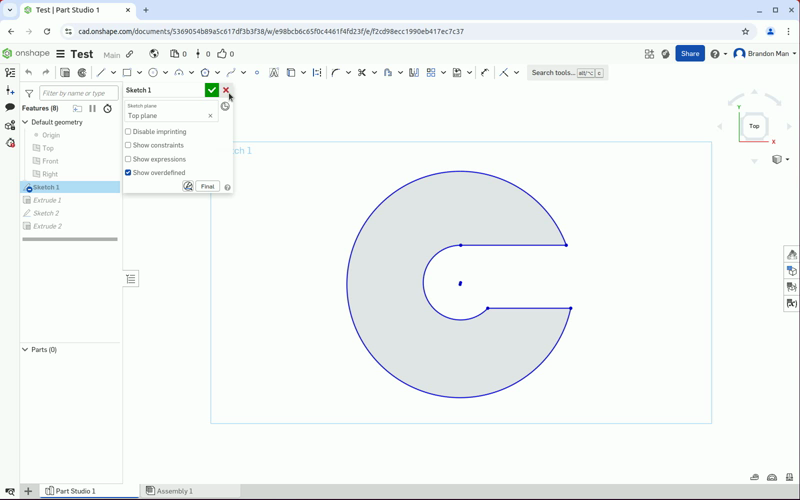
key(shift+s)
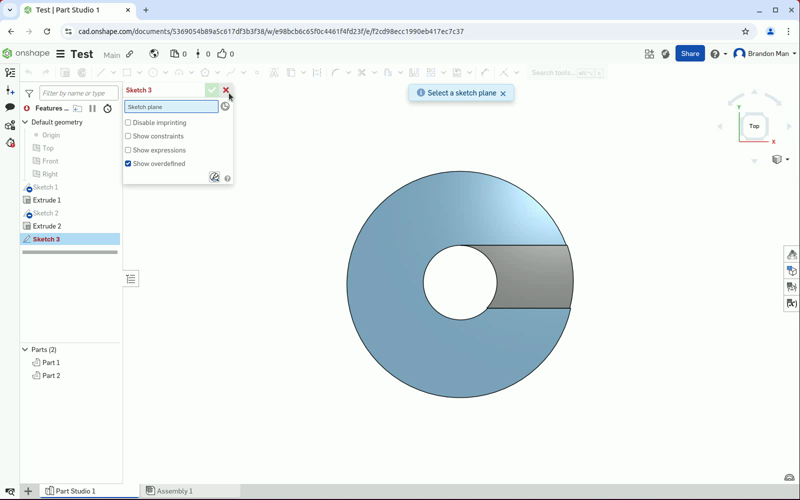
mouse_move(73, 150)
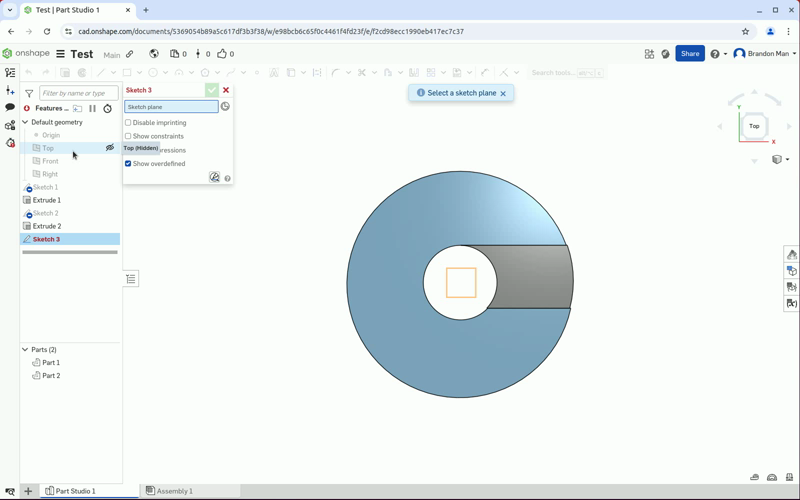
click(73, 150)
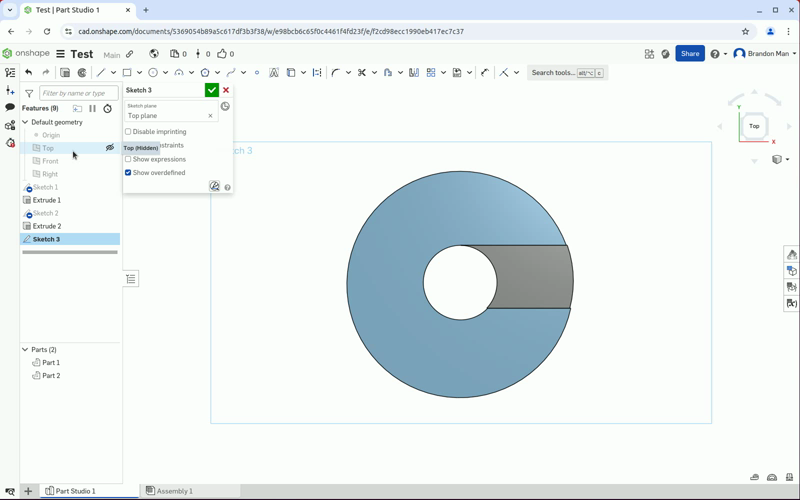
mouse_move(73, 352)
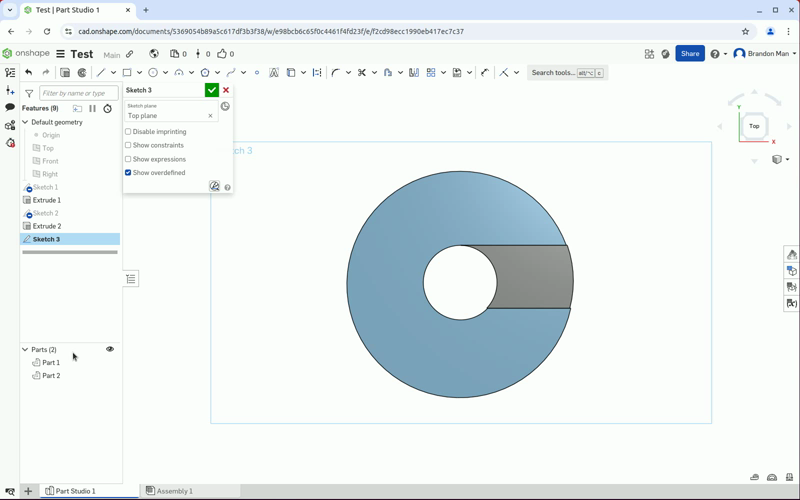
key(y)
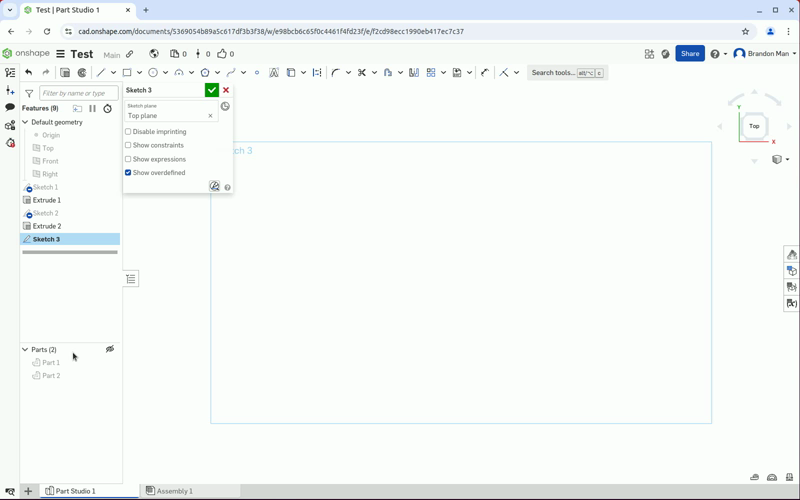
key(a)
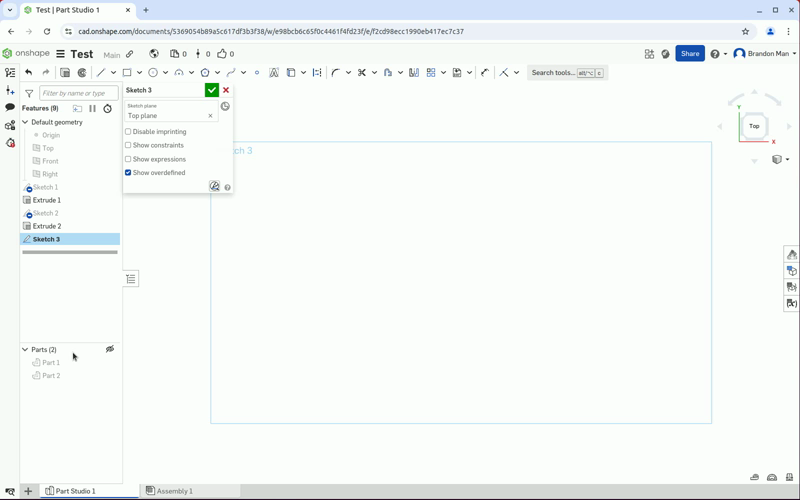
key_down(shift)
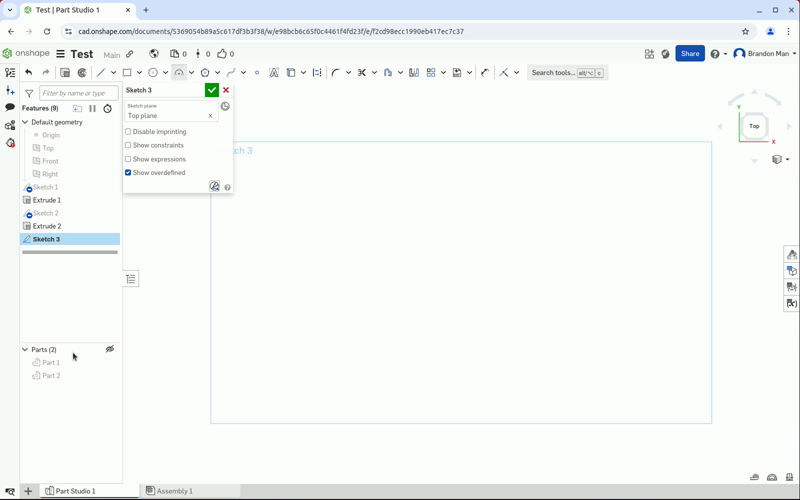
mouse_move(433, 308)
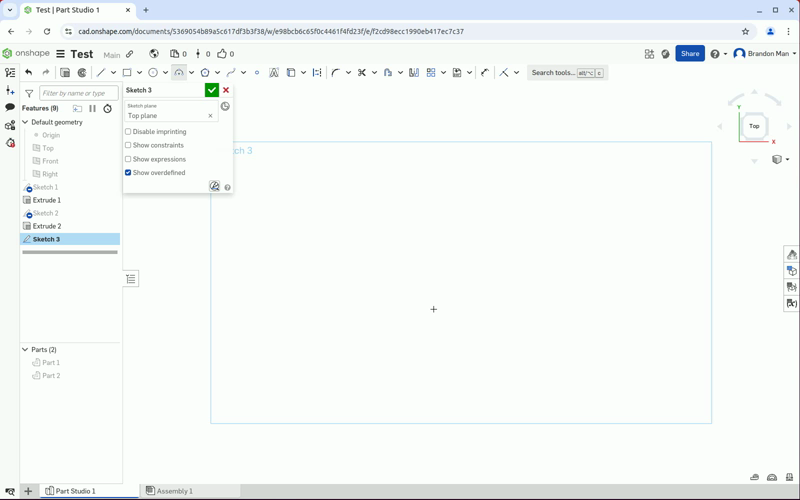
click(433, 308)
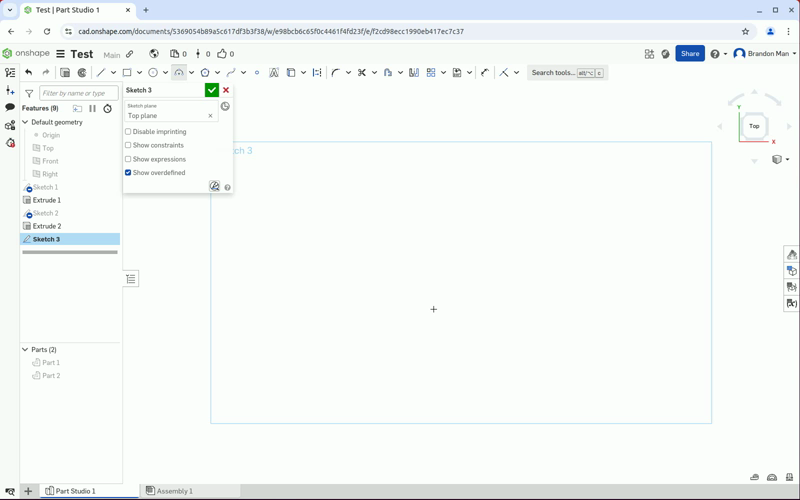
key_up(shift)
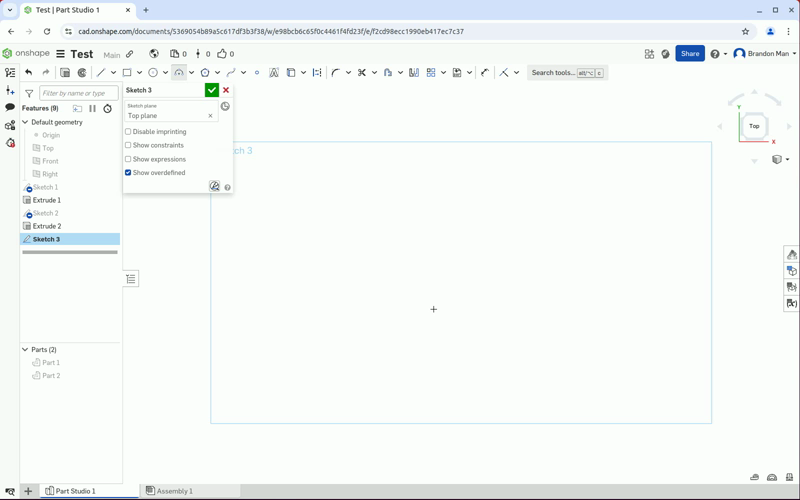
key_down(shift)
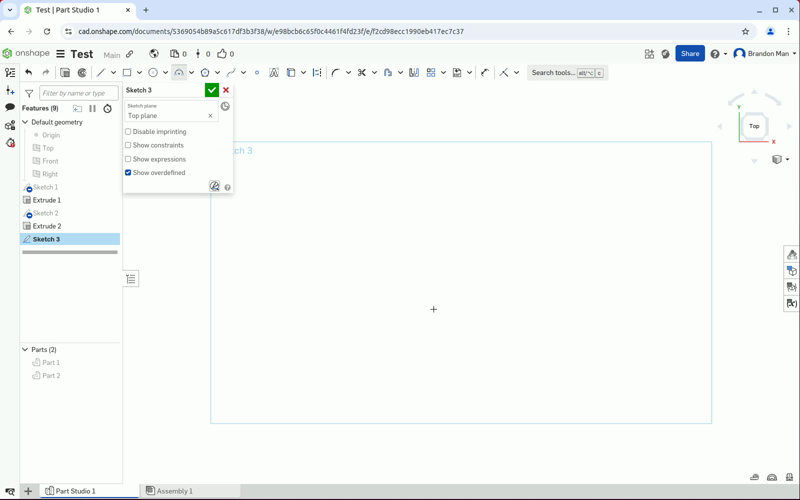
mouse_move(487, 308)
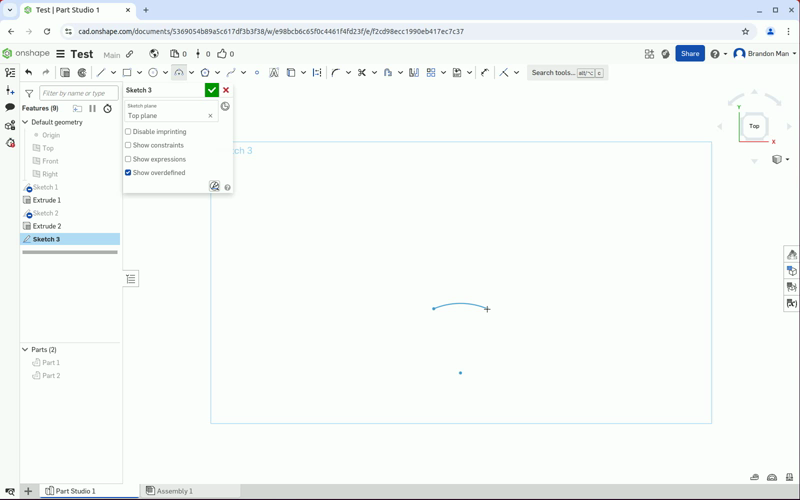
click(487, 308)
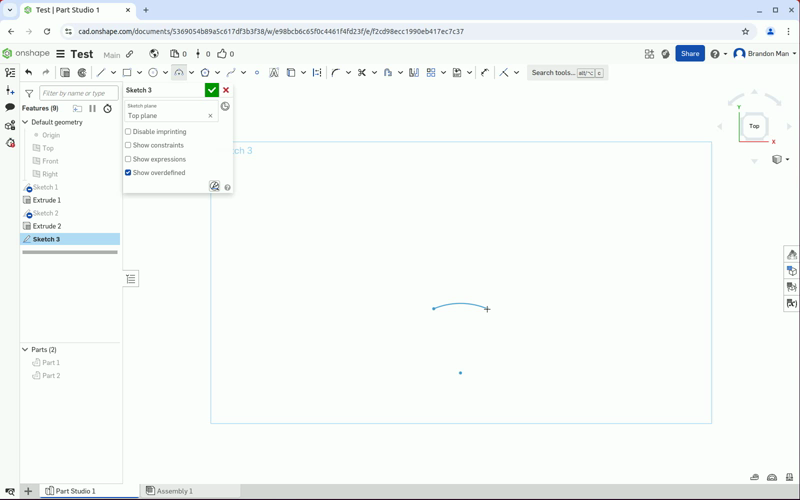
mouse_move(460, 319)
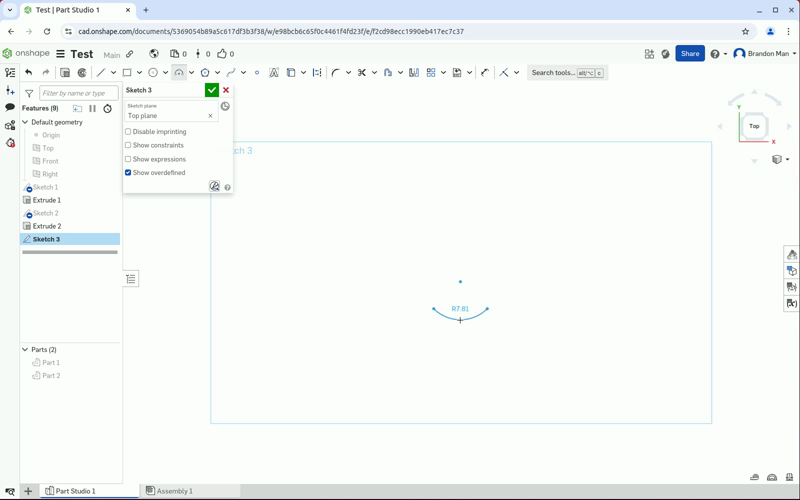
click(460, 319)
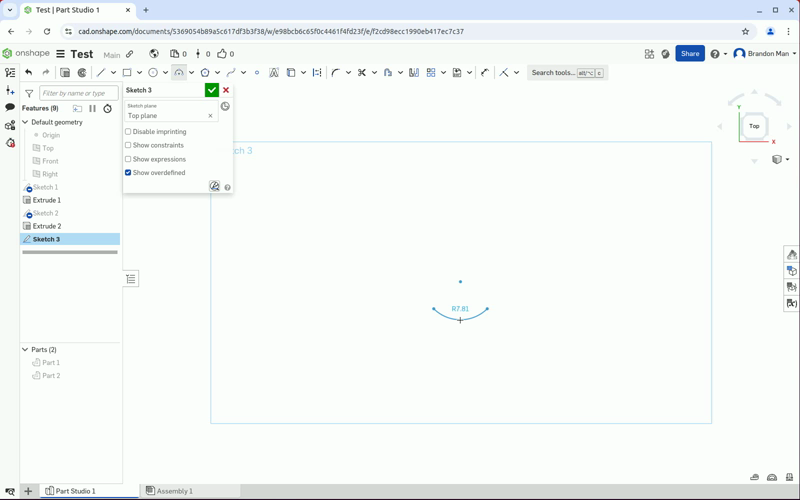
key_up(shift)
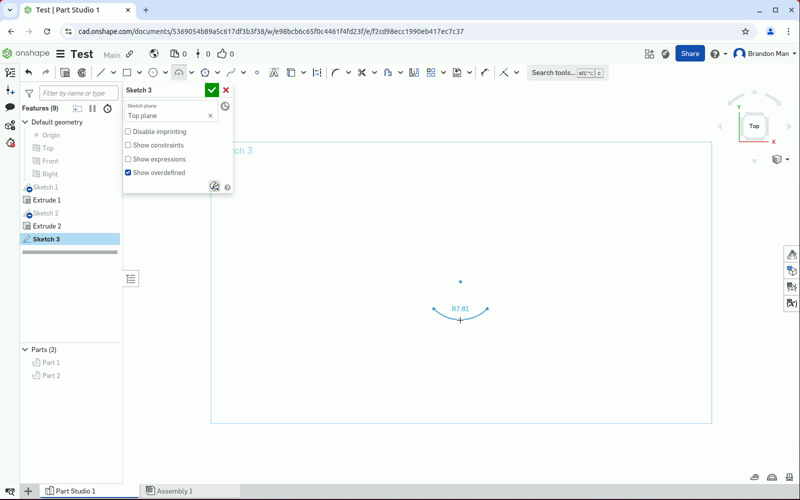
key(esc)
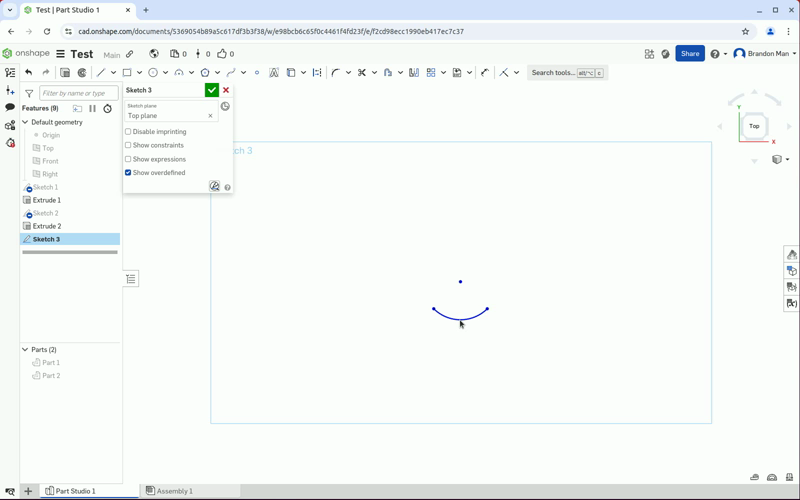
key(l)
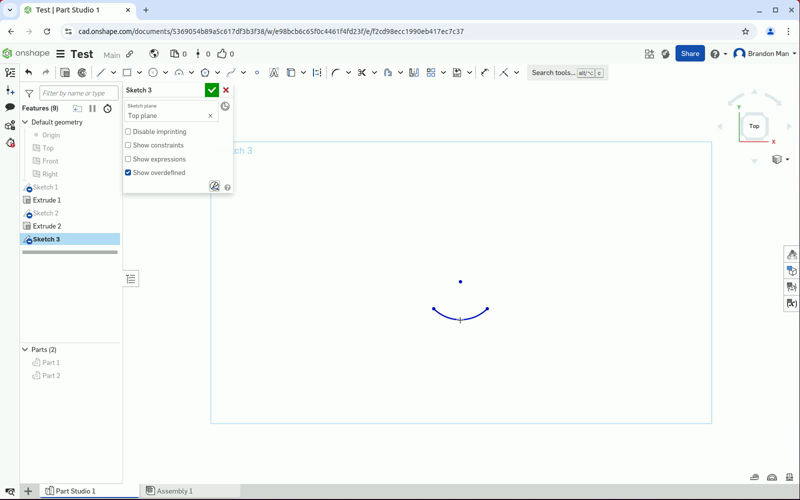
mouse_move(487, 308)
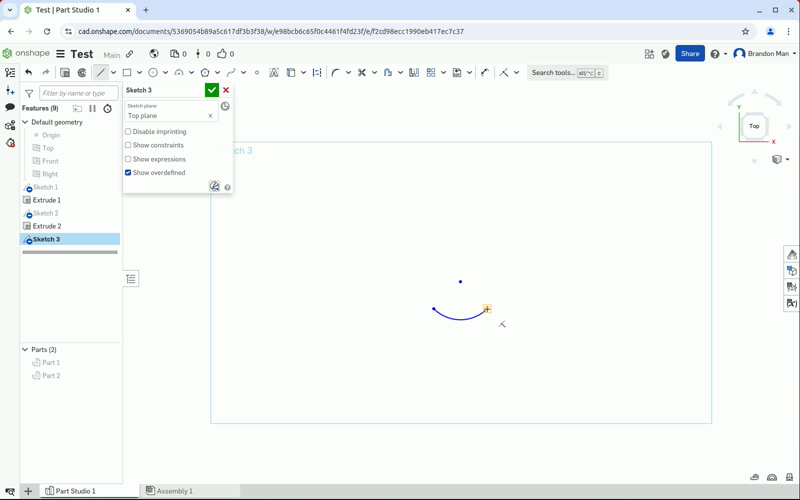
click(487, 308)
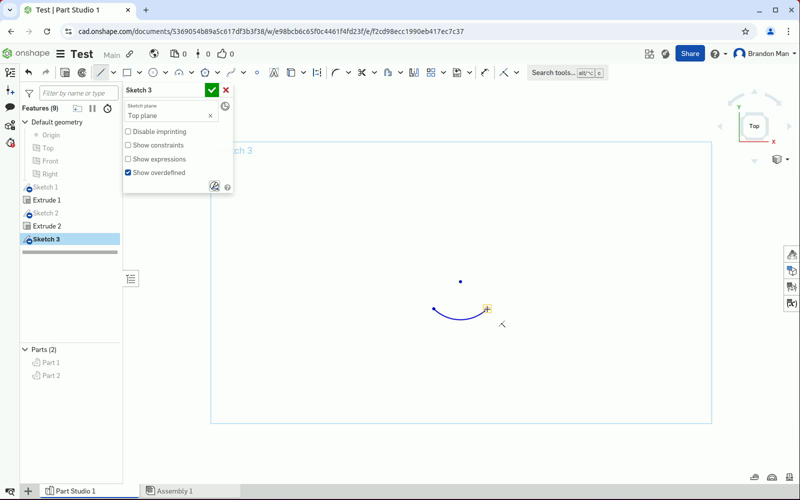
mouse_move(517, 308)
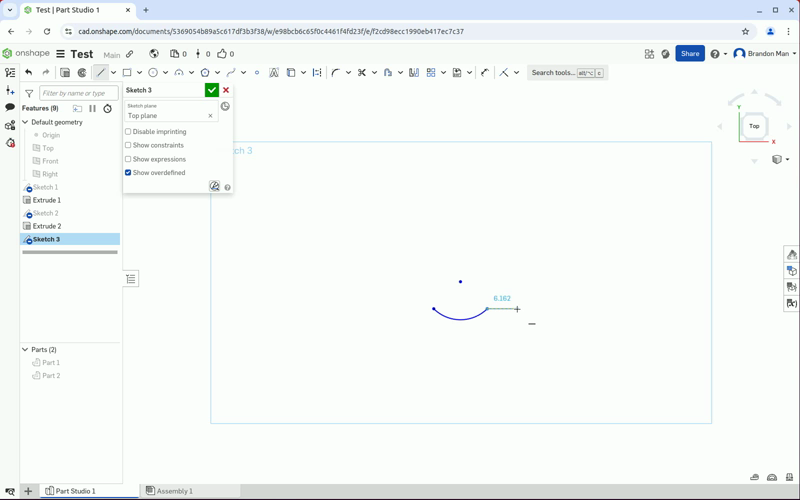
key_down(shift)
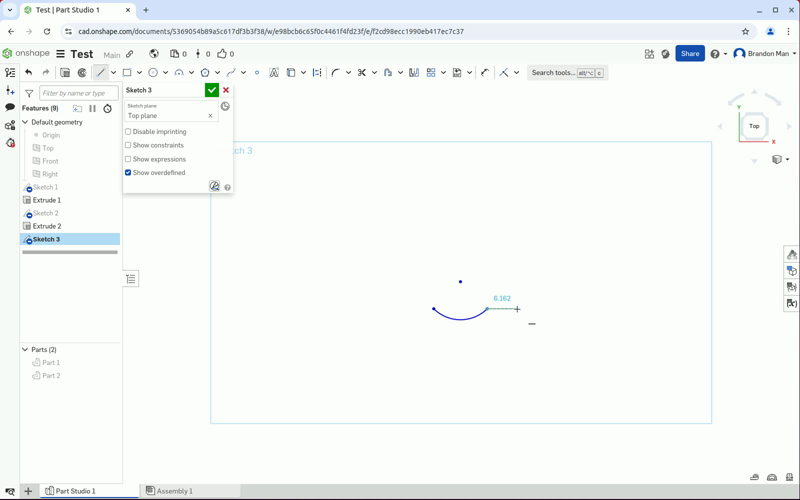
mouse_move(433, 308)
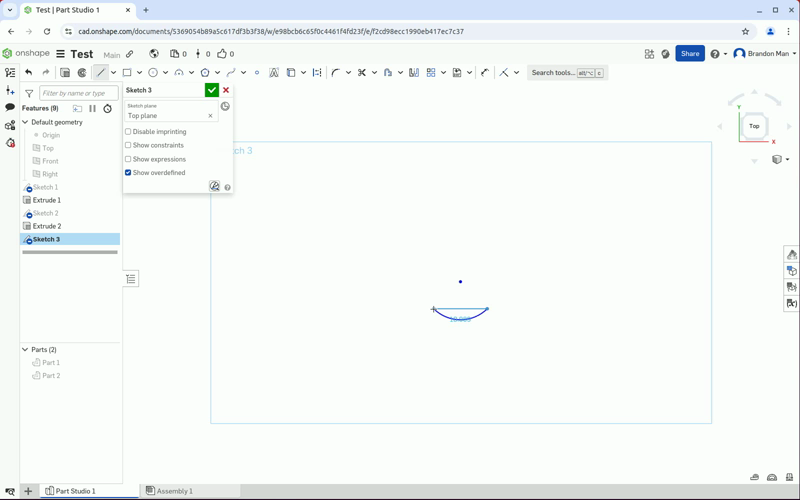
key_up(shift)
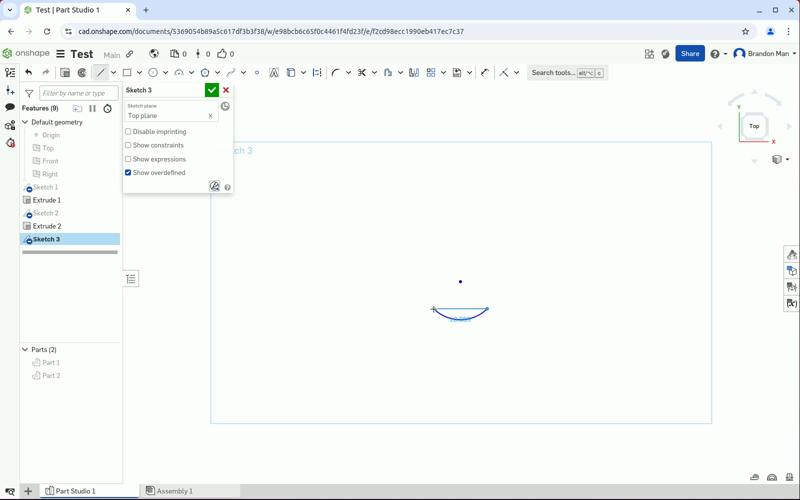
click(433, 308)
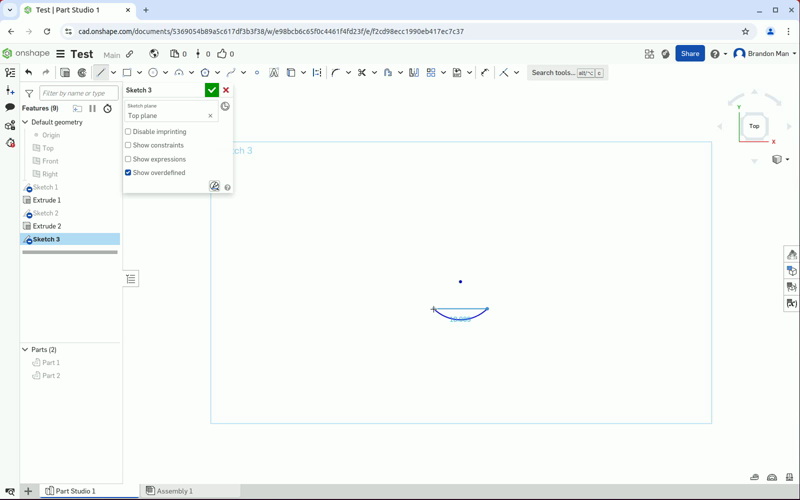
key(esc)
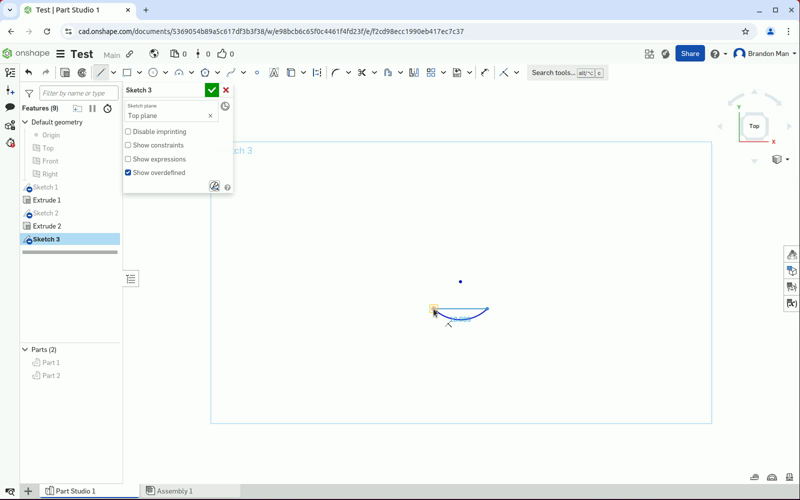
mouse_move(444, 314)
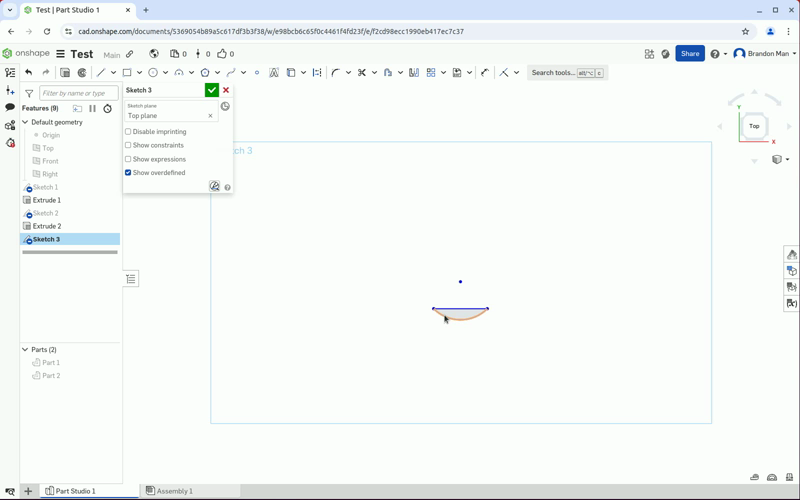
scroll(6)
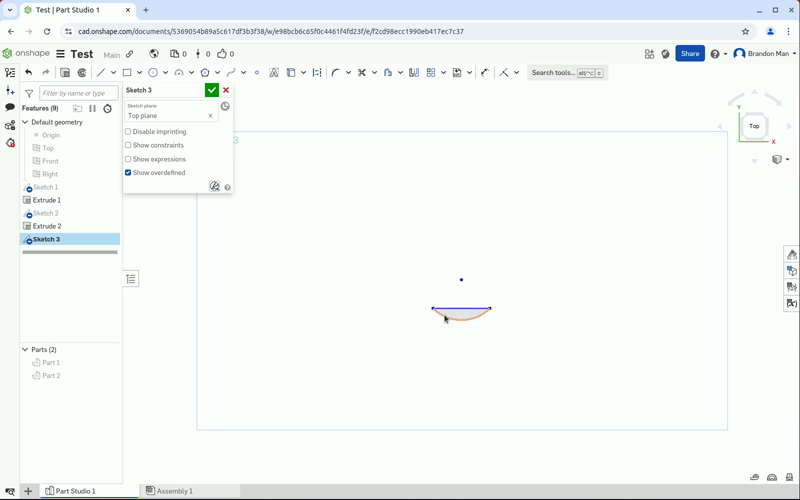
scroll(6)
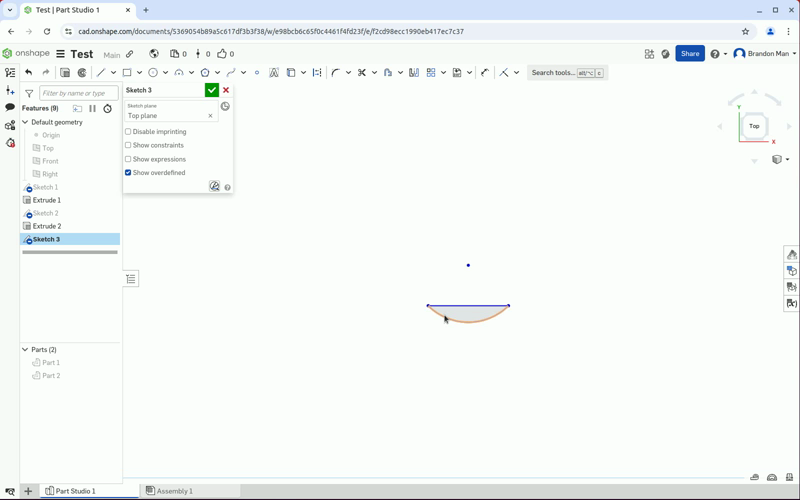
scroll(6)
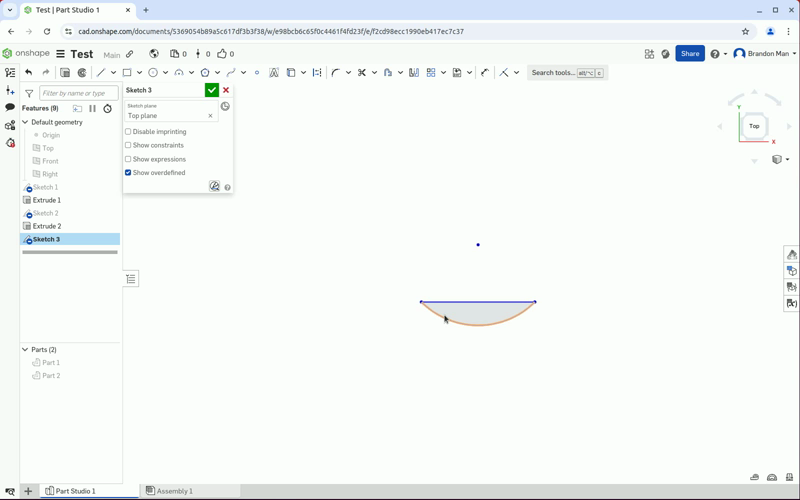
scroll(6)
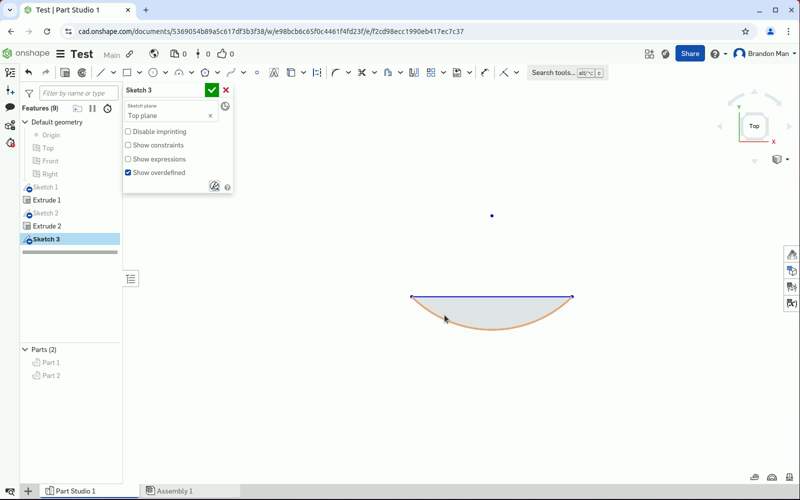
scroll(6)
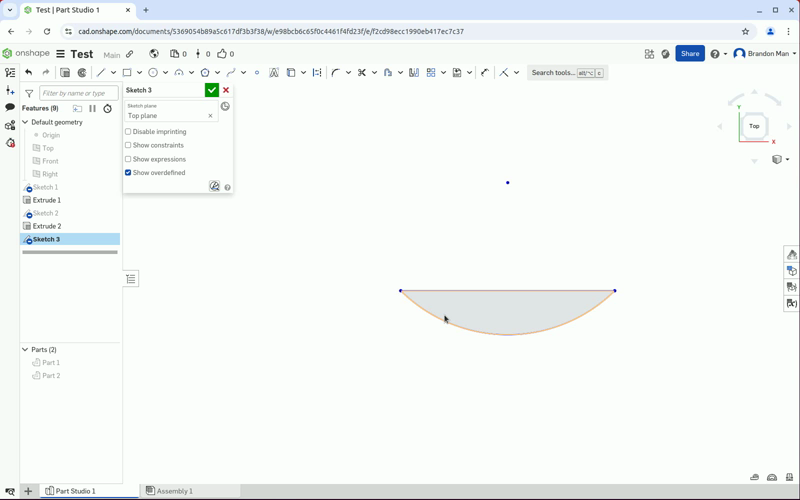
scroll(6)
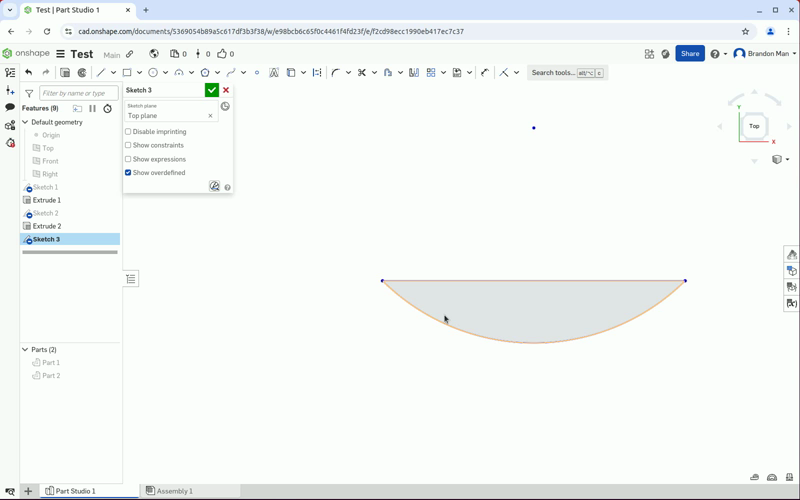
scroll(6)
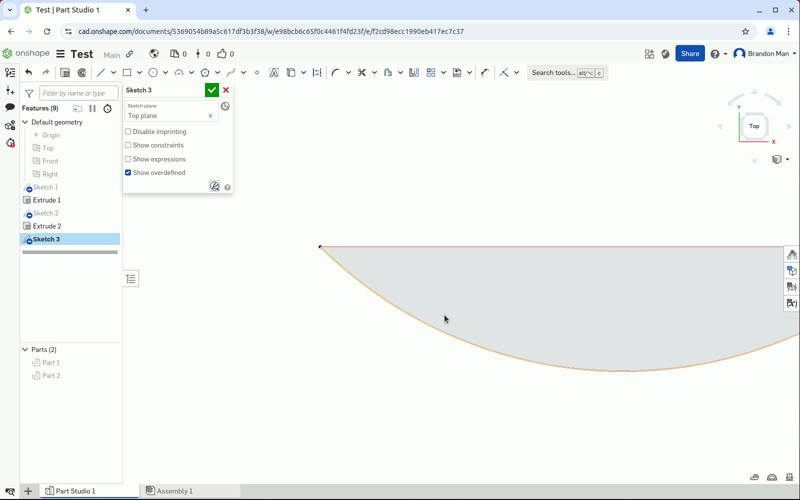
click(444, 314)
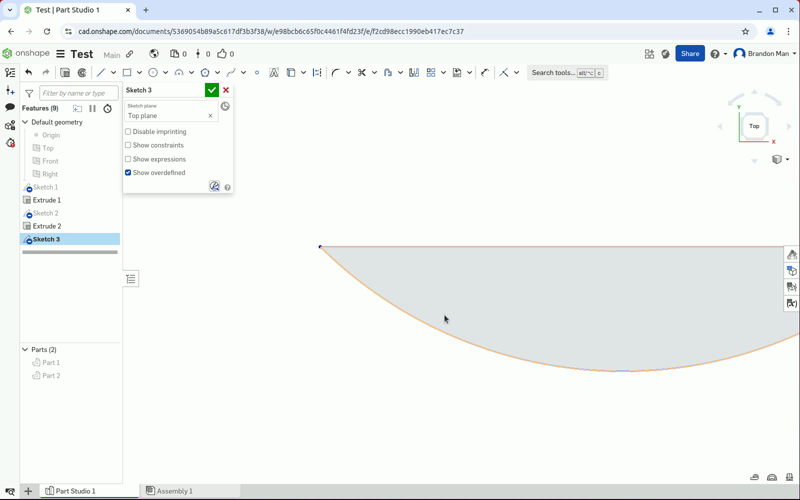
scroll(-6)
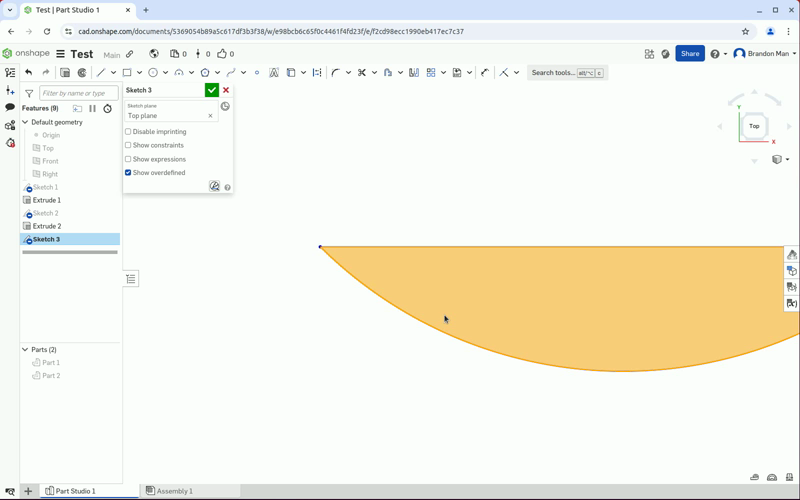
scroll(-6)
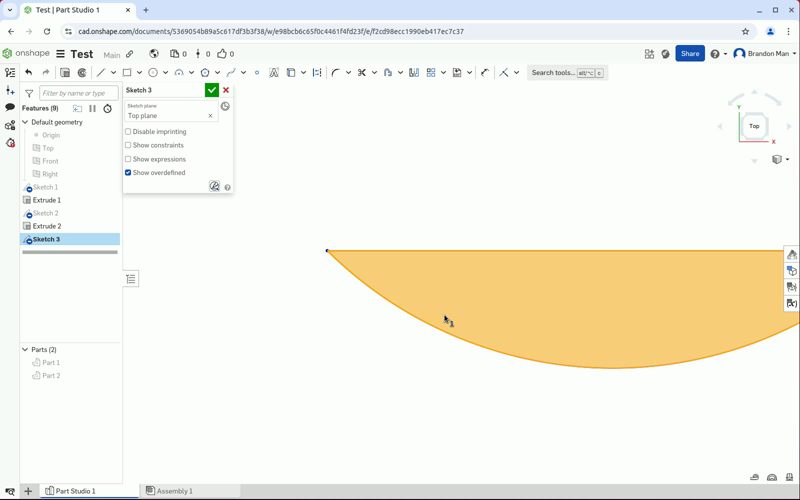
scroll(-6)
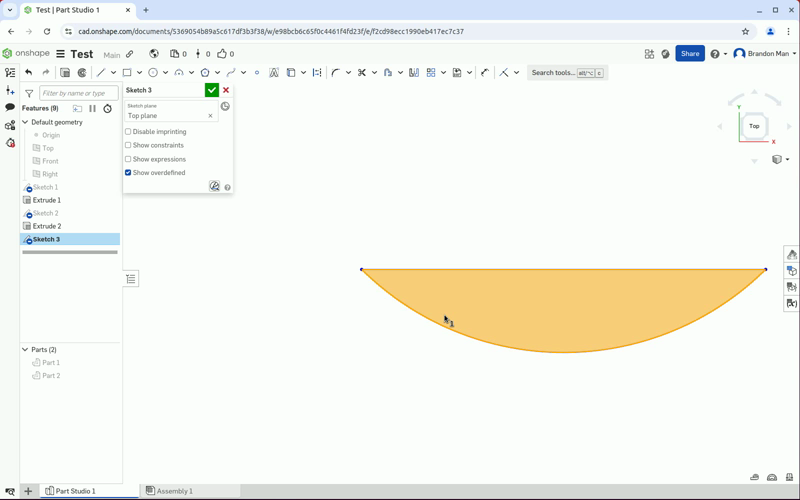
scroll(-6)
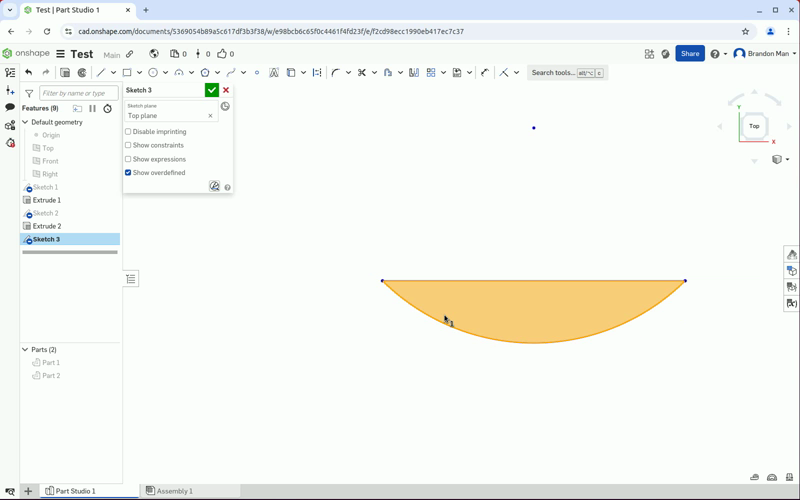
scroll(-6)
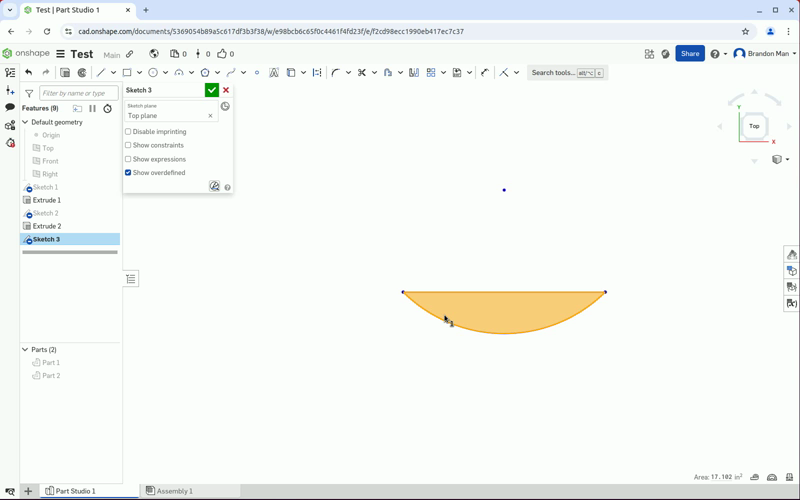
scroll(-6)
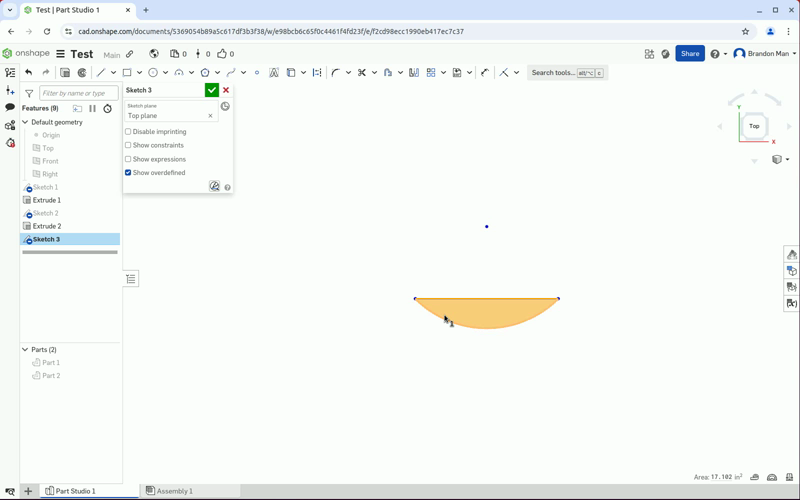
scroll(-6)
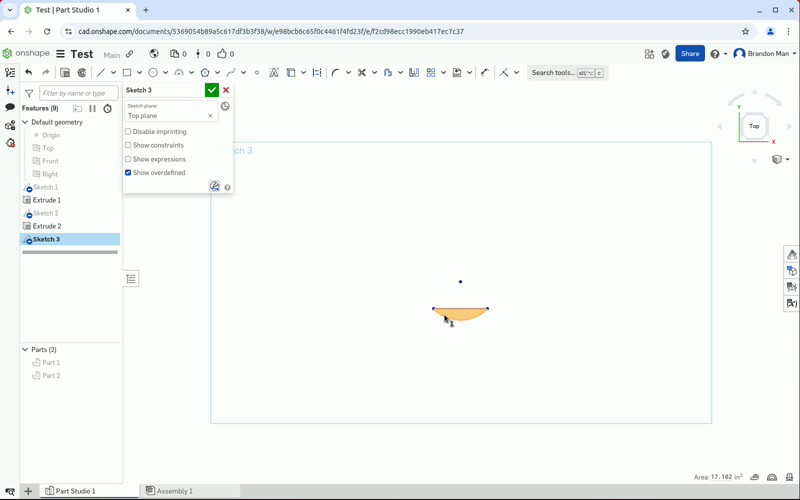
mouse_move(73, 352)
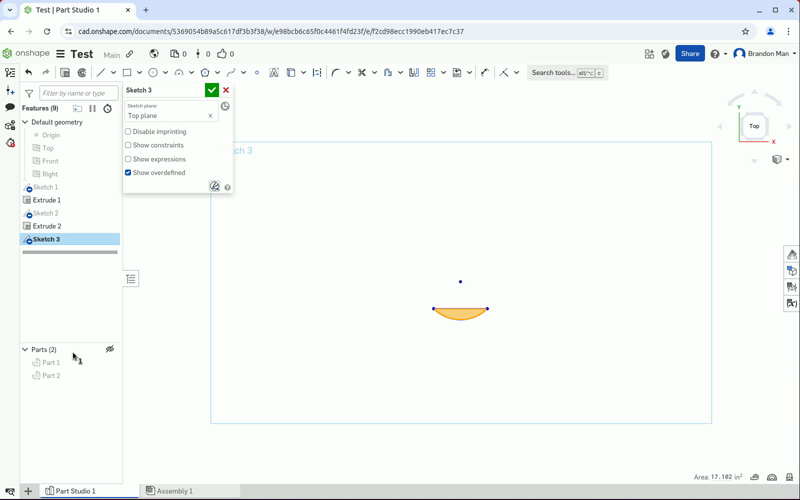
key(shift+y)
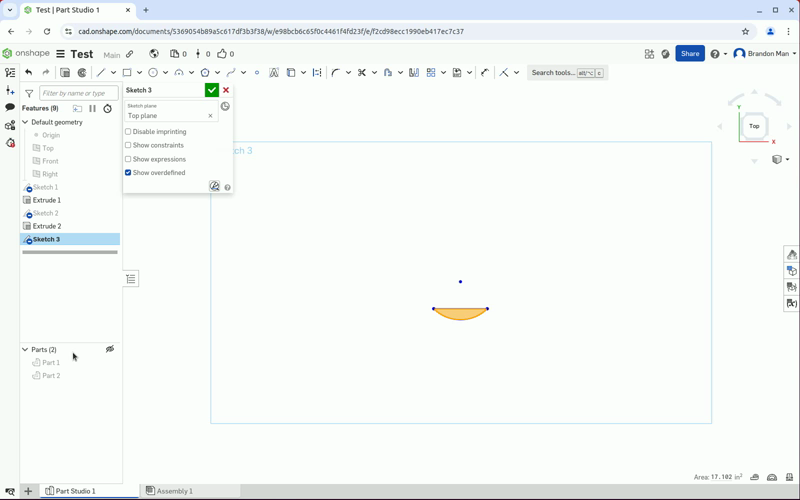
key(shift+e)
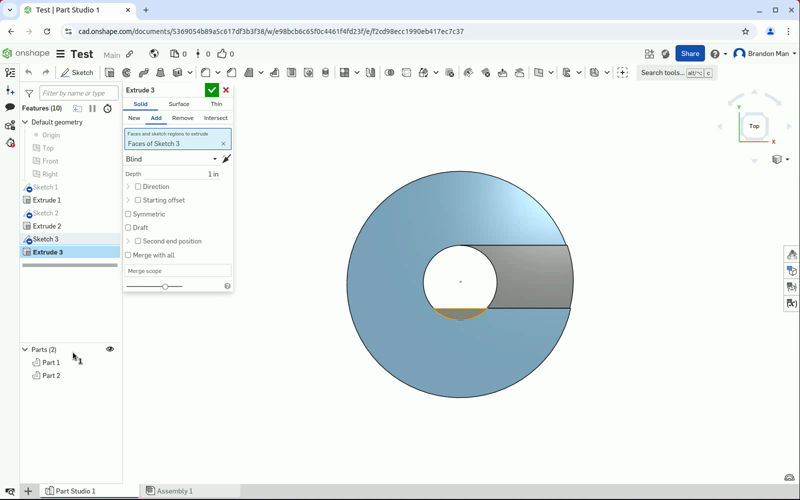
mouse_move(143, 106)
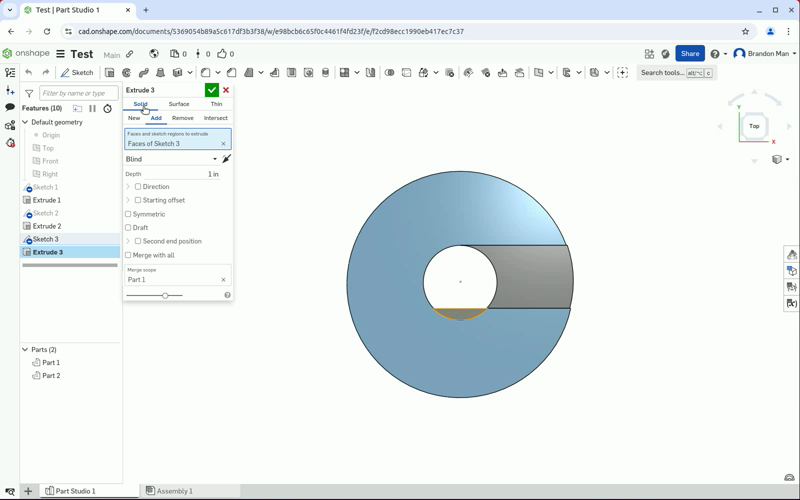
click(143, 106)
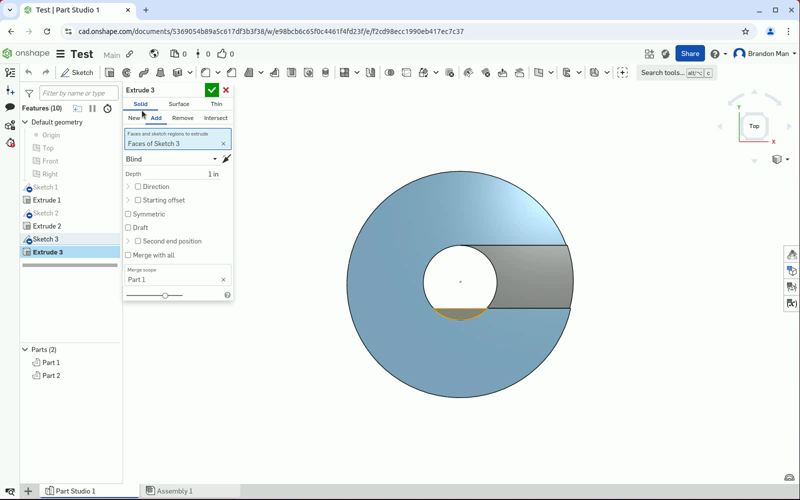
mouse_move(137, 120)
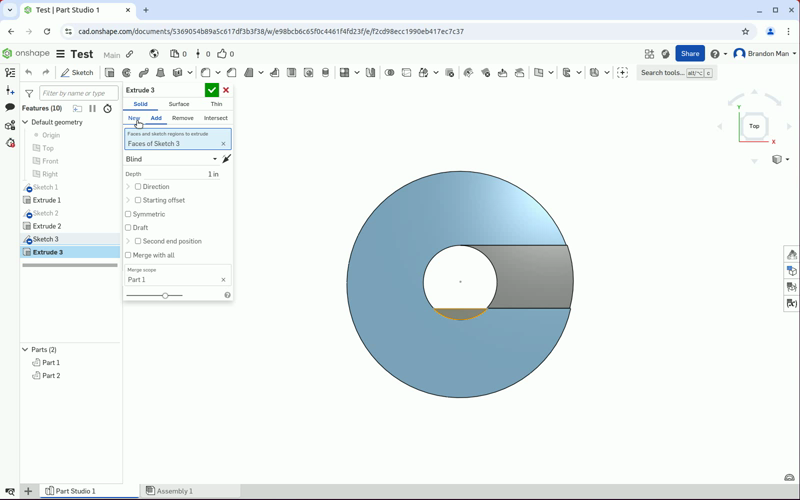
click(137, 120)
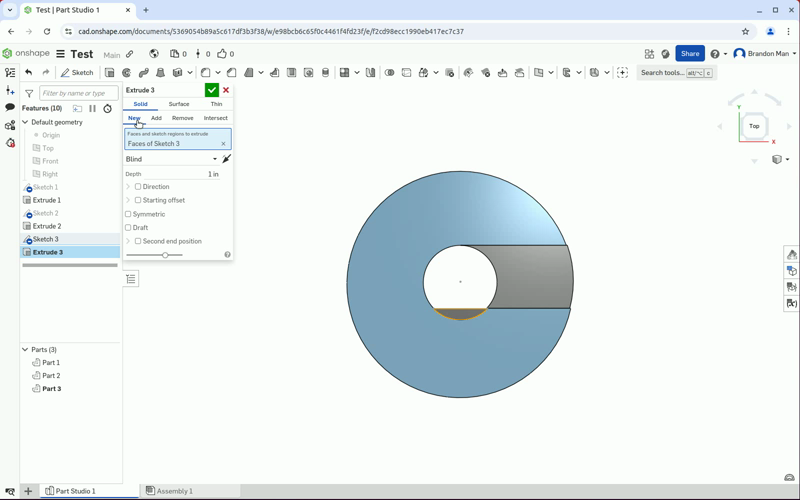
key(tab, 4)
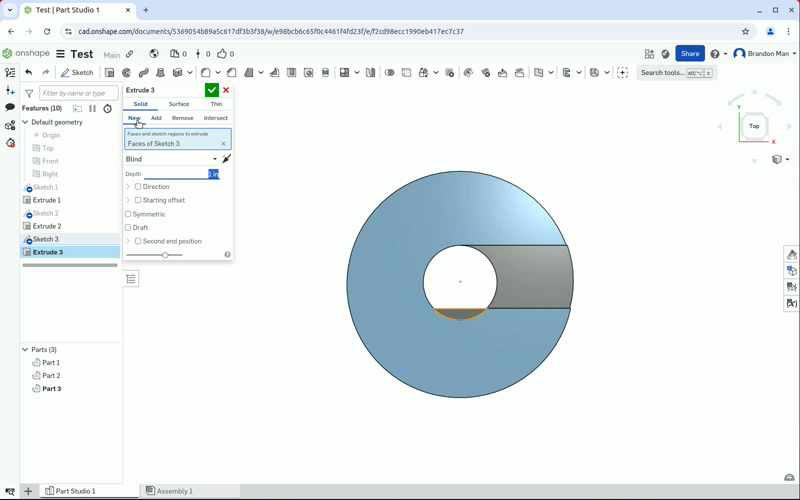
text(7.462)
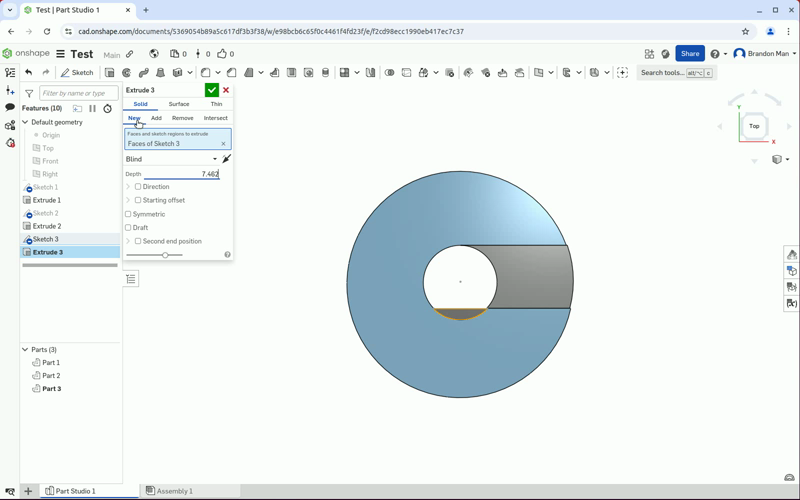
key(enter)
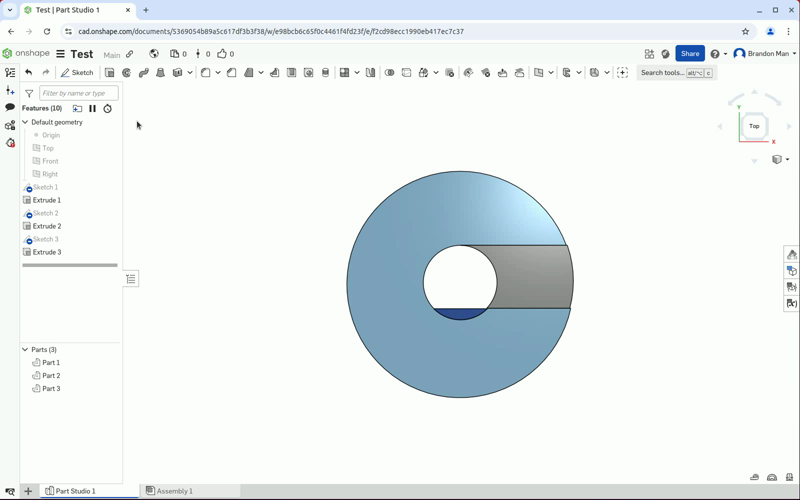
key(shift+h)
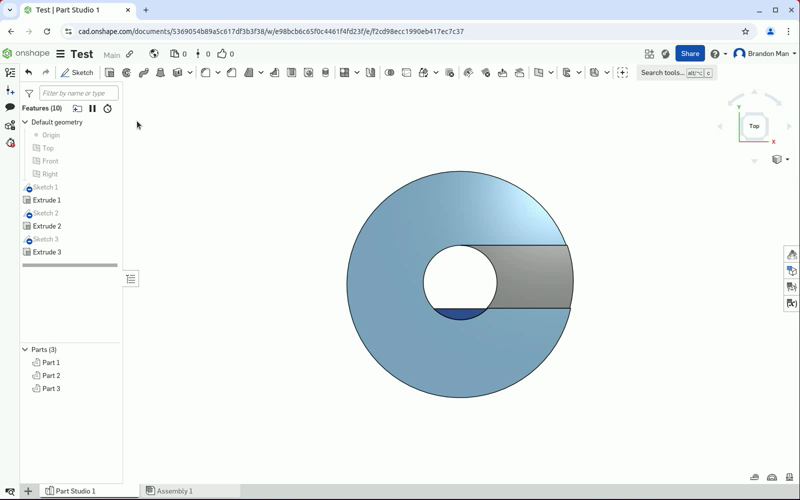
key(shift+h)
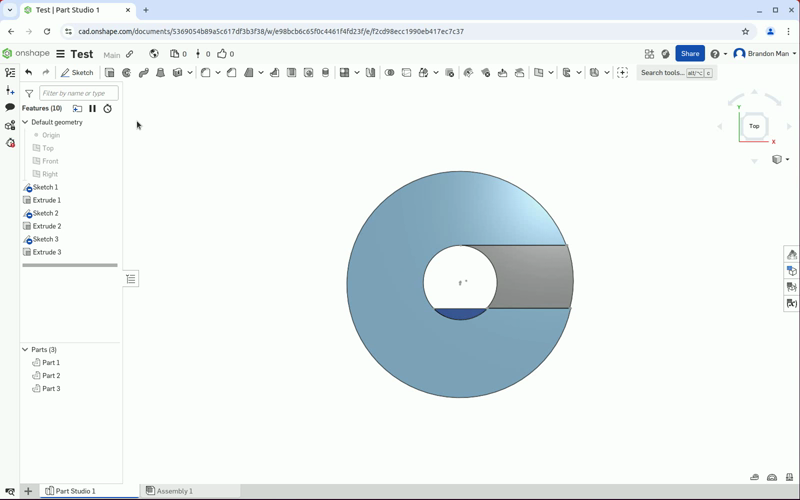
key(shift+7)
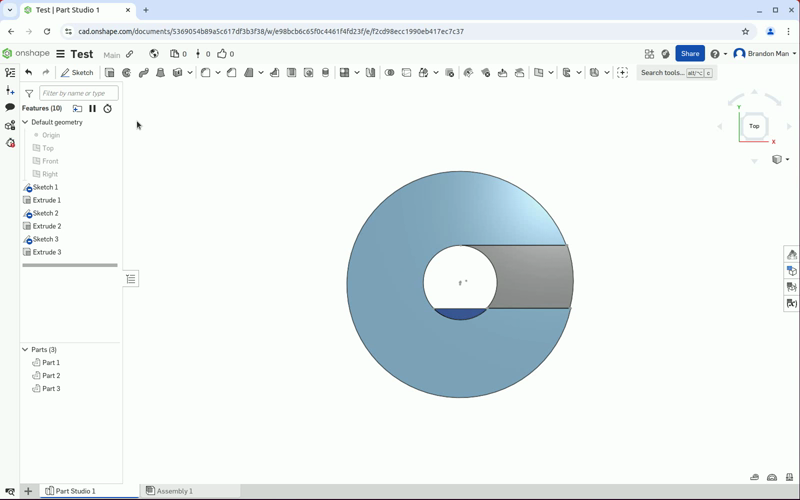
key(up, 3)
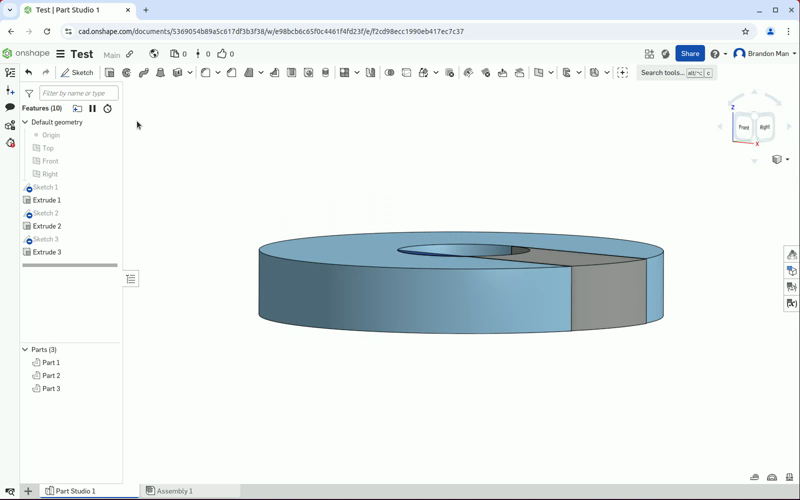
key(left, 3)
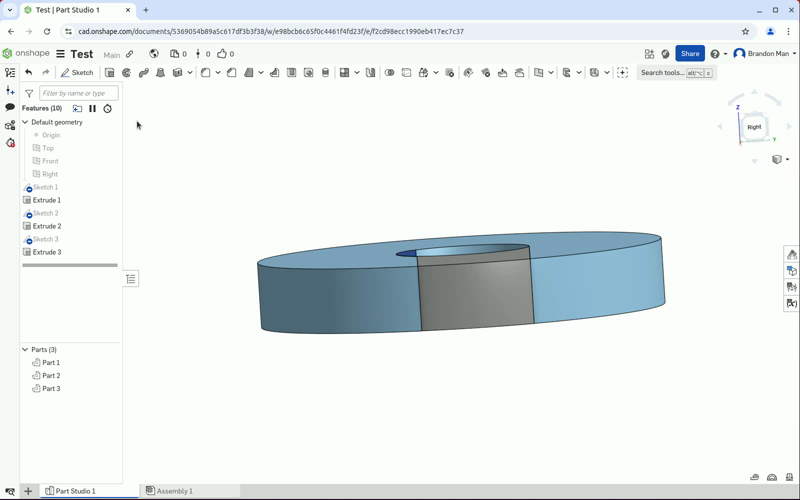
key(right, 3)
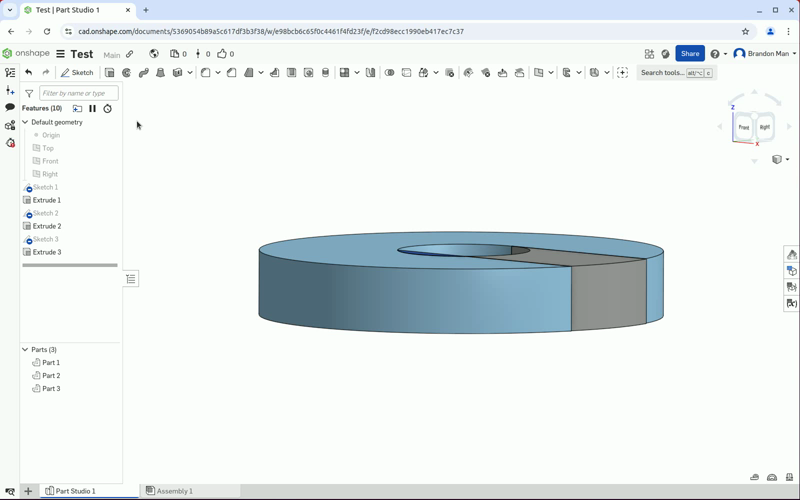
key(down, 3)
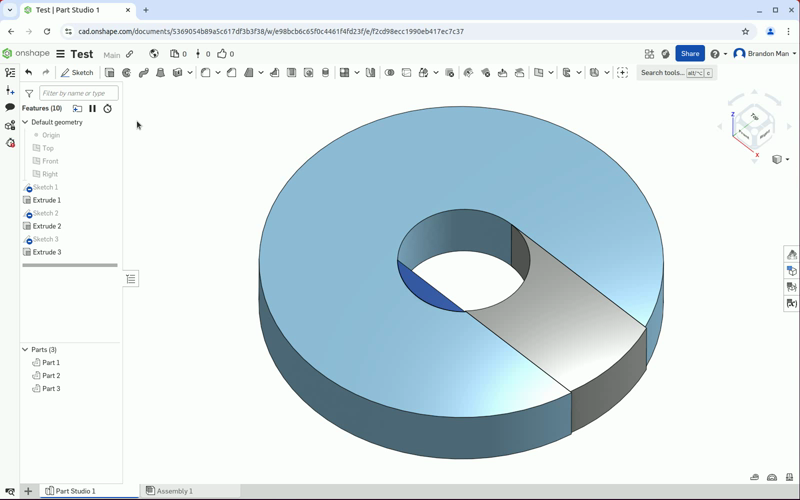
mouse_move(73, 189)
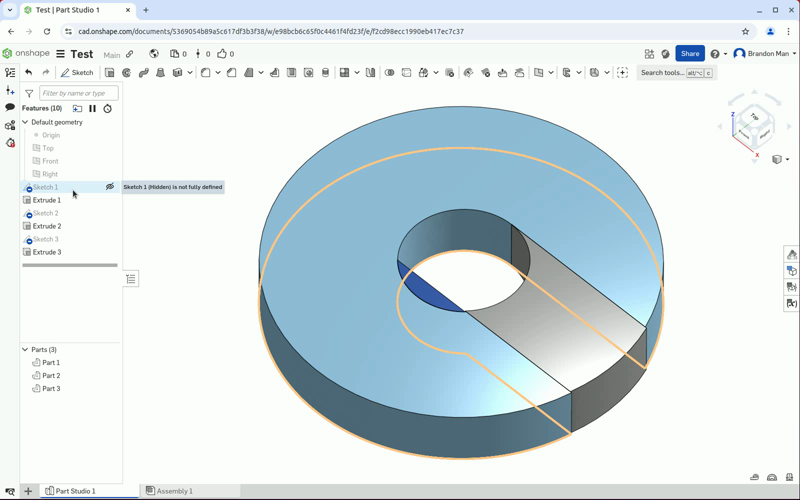
click(73, 189)